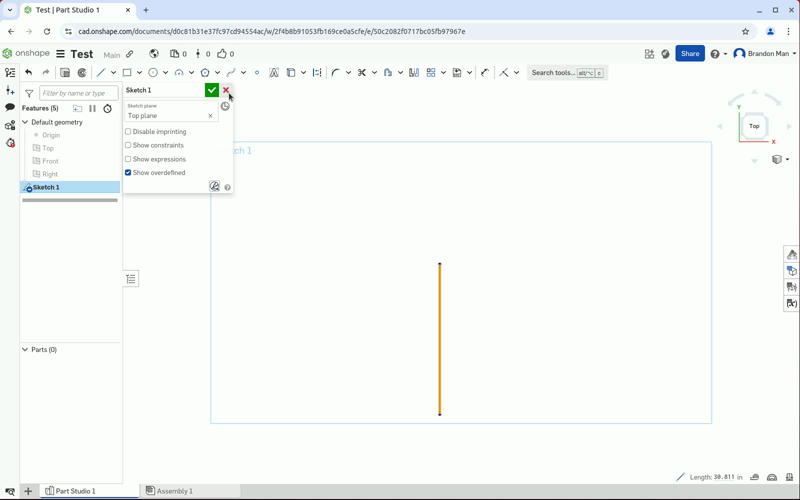
key(shift+h)
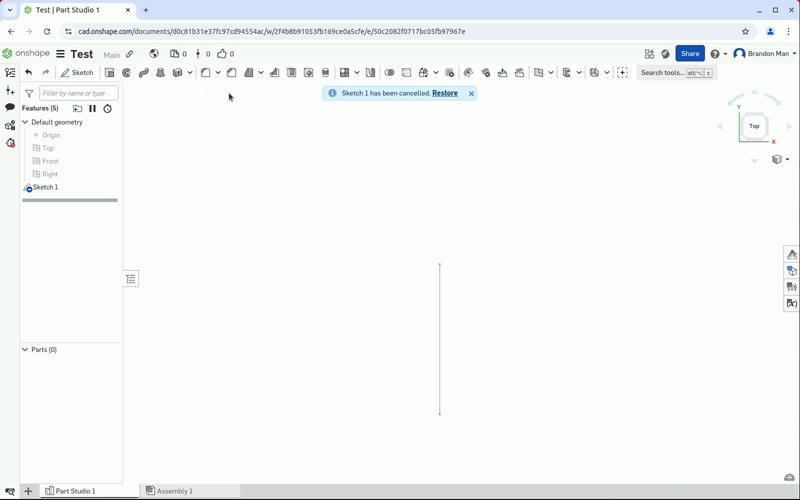
key(shift+s)
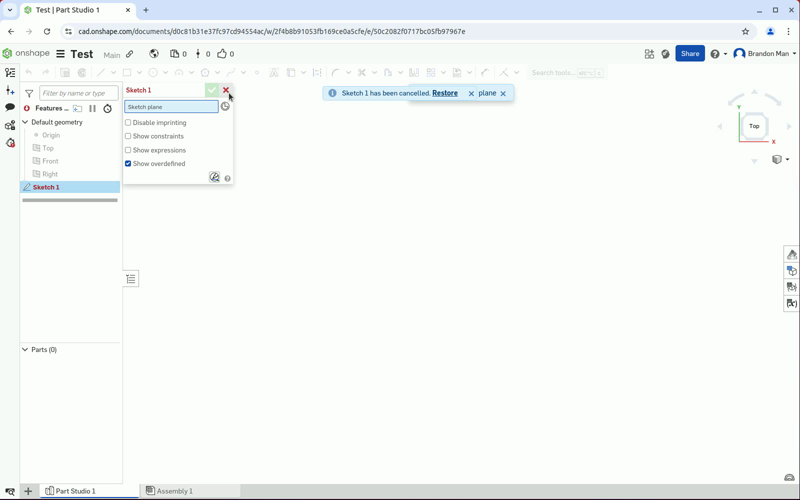
mouse_move(73, 150)
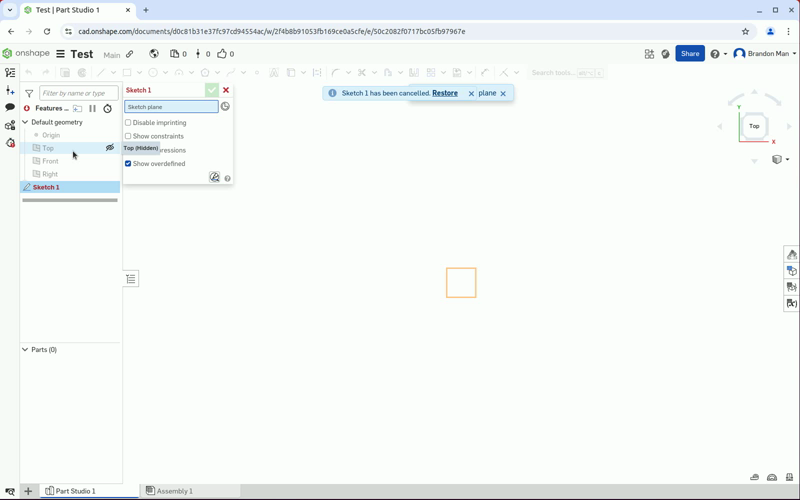
click(73, 150)
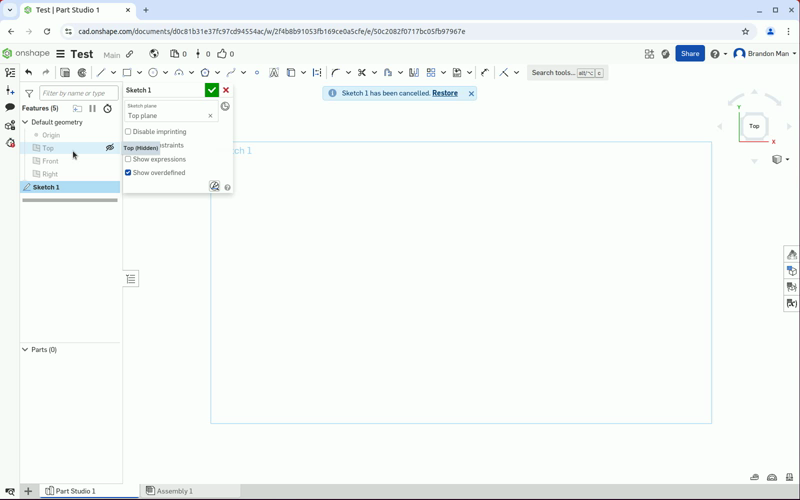
mouse_move(73, 352)
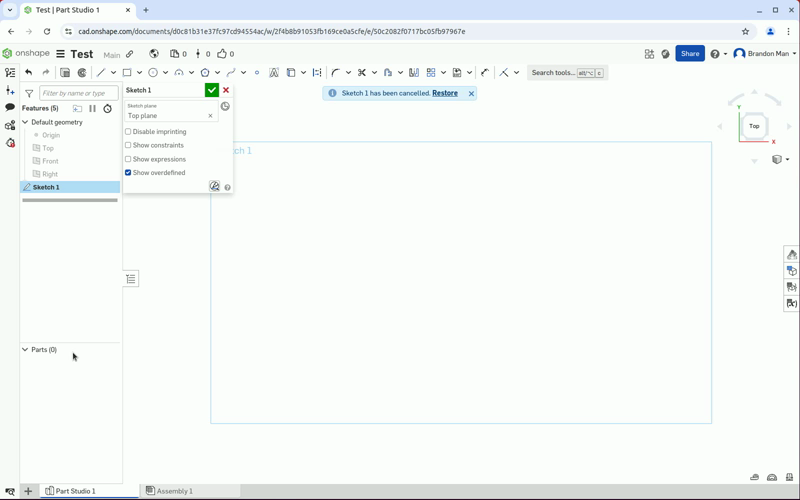
key(y)
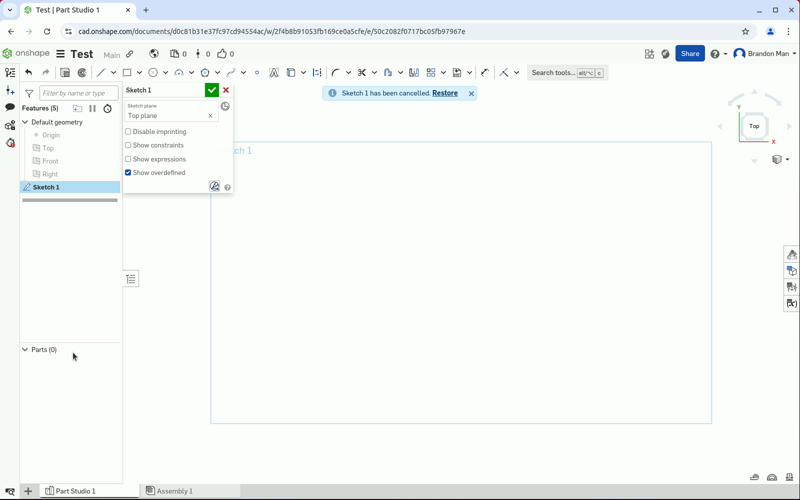
key(l)
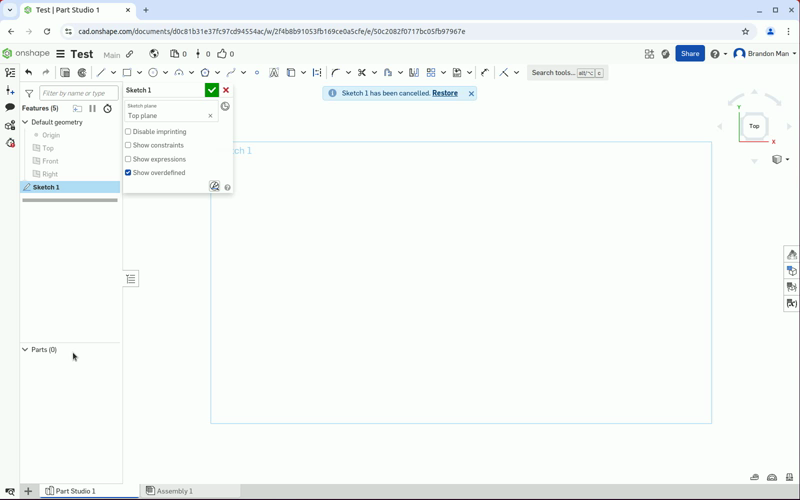
key_down(shift)
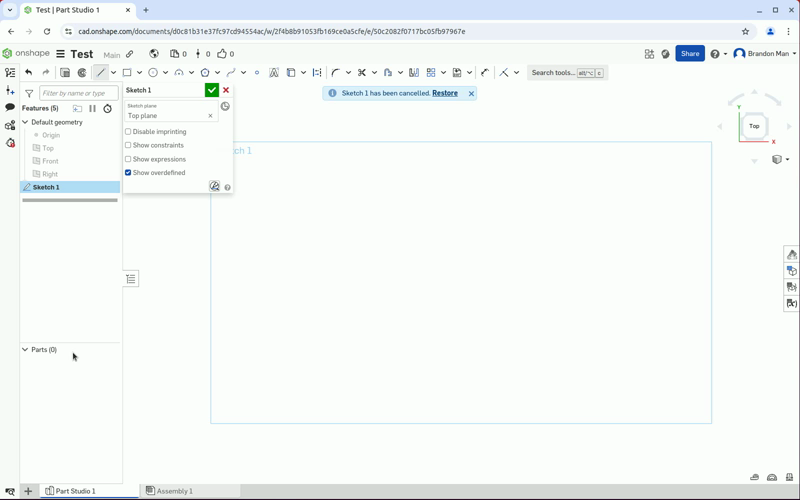
mouse_move(348, 388)
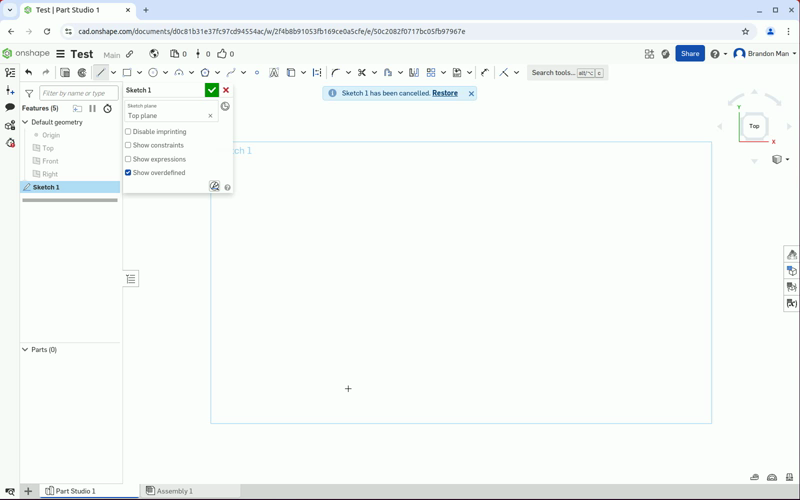
click(348, 388)
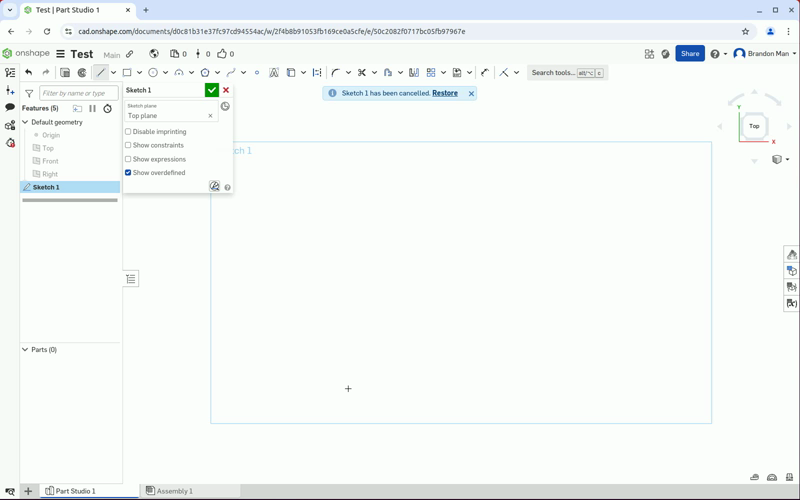
key_up(shift)
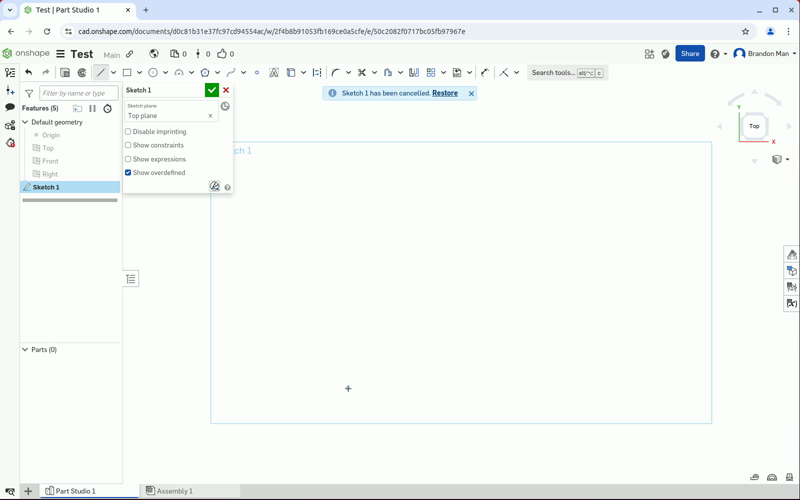
key_down(shift)
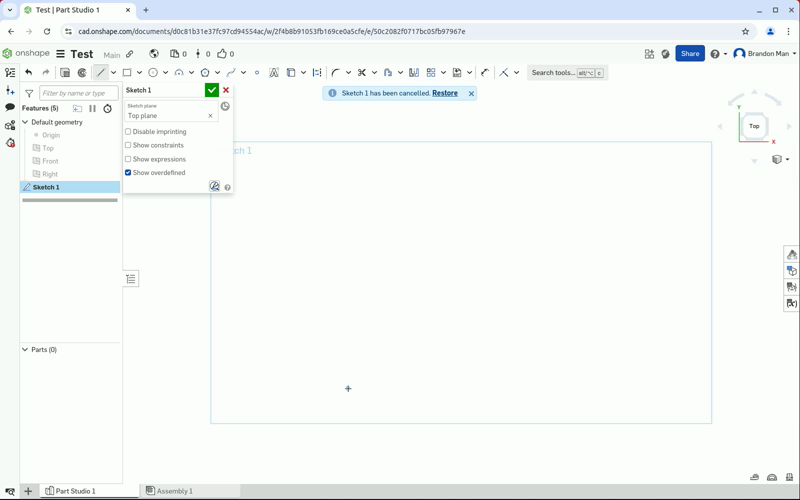
mouse_move(572, 388)
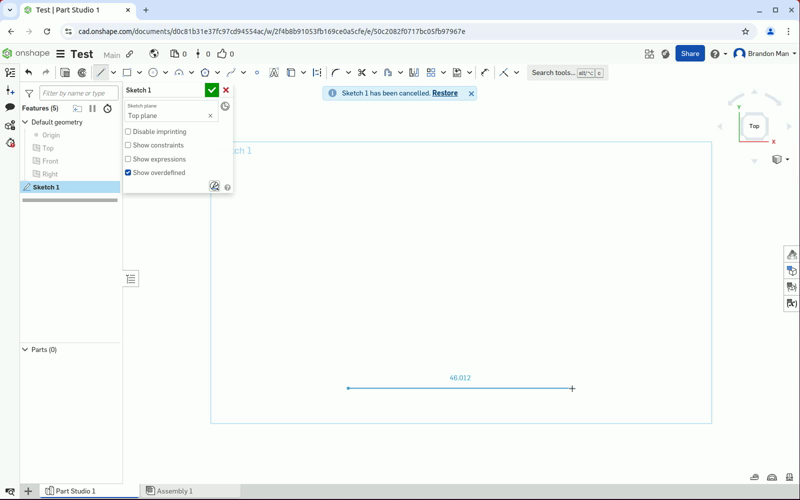
click(572, 388)
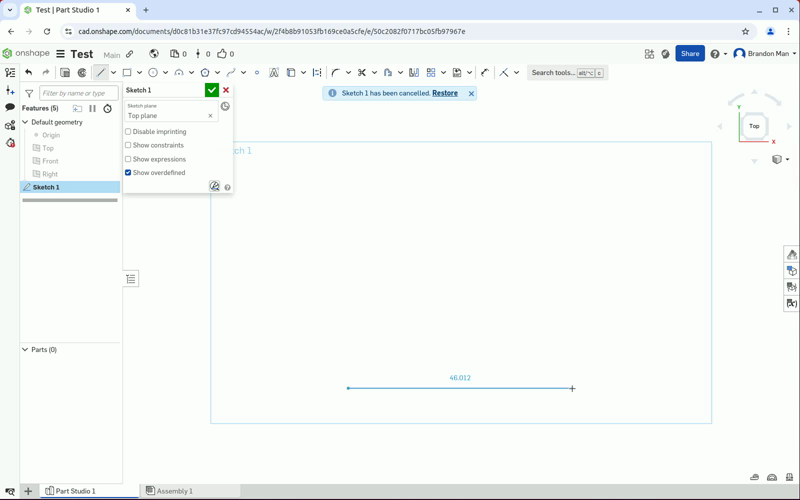
key_up(shift)
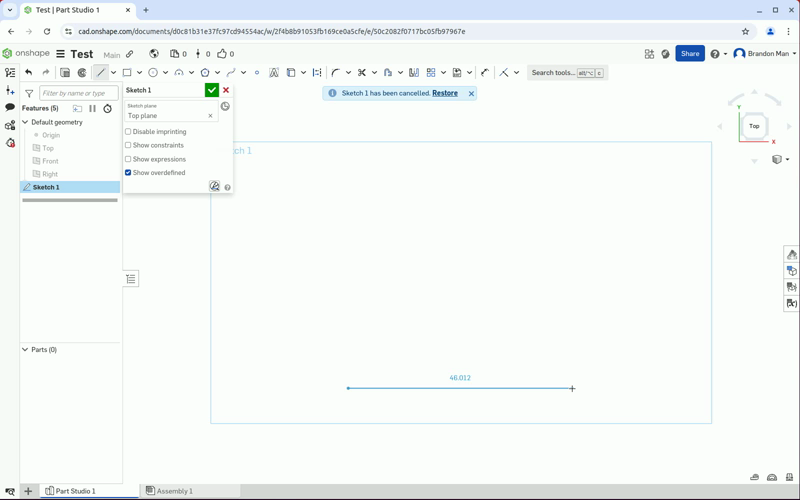
key_down(shift)
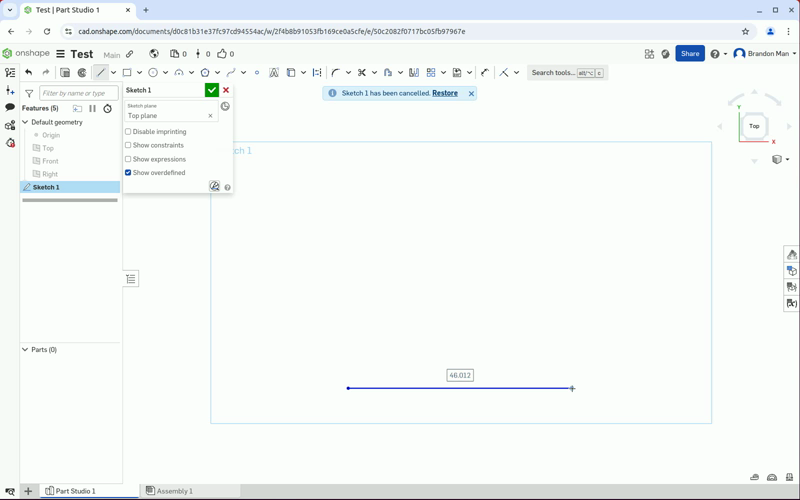
mouse_move(572, 178)
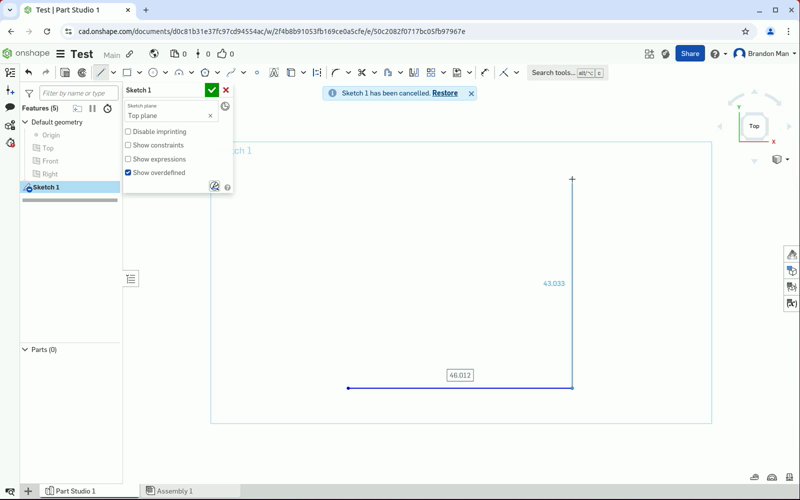
click(572, 178)
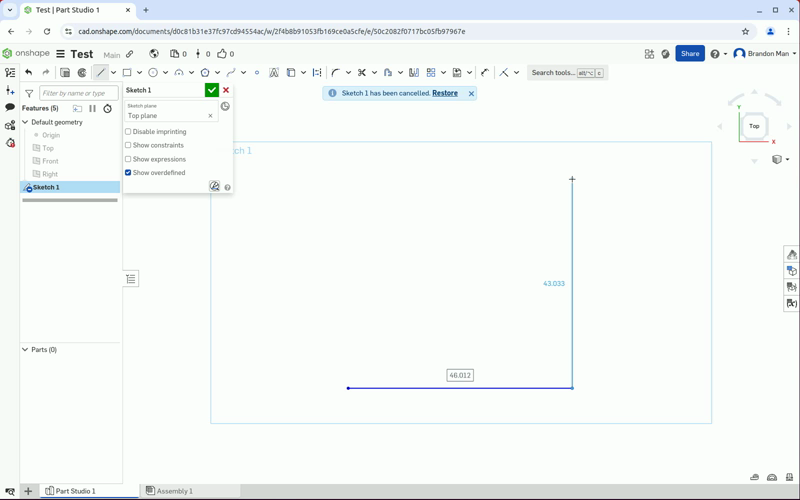
key_up(shift)
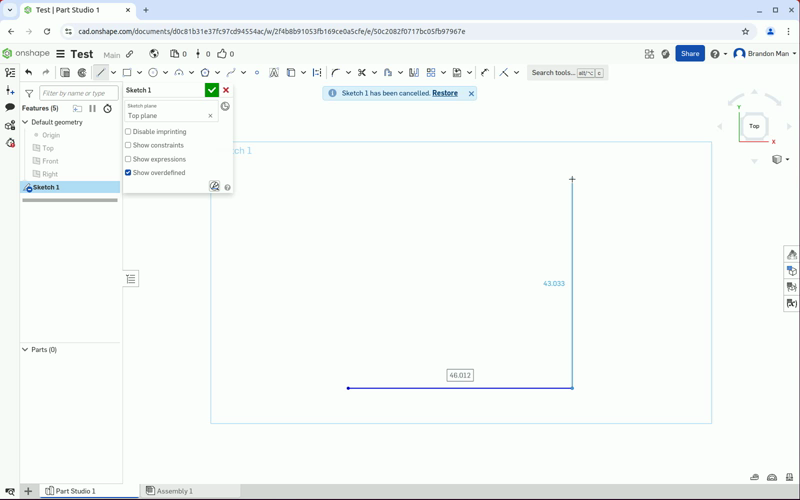
key_down(shift)
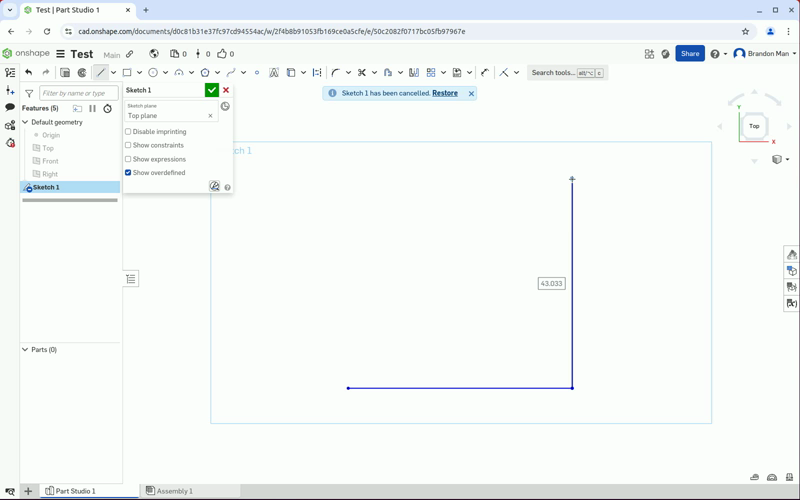
mouse_move(348, 178)
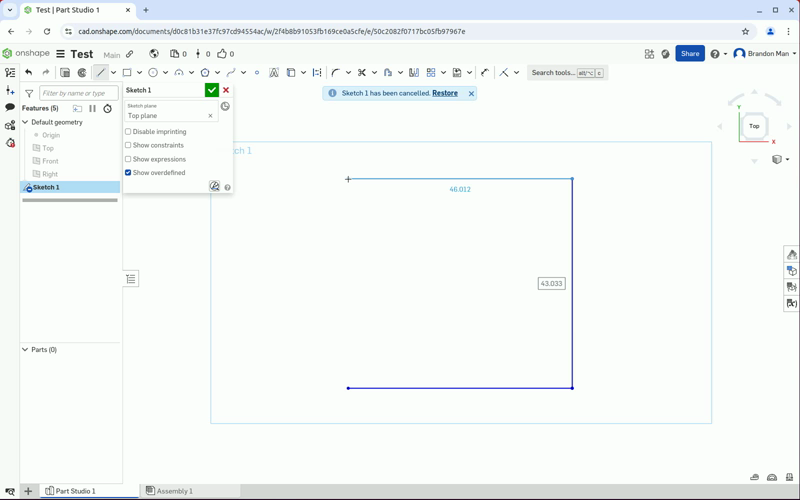
click(348, 178)
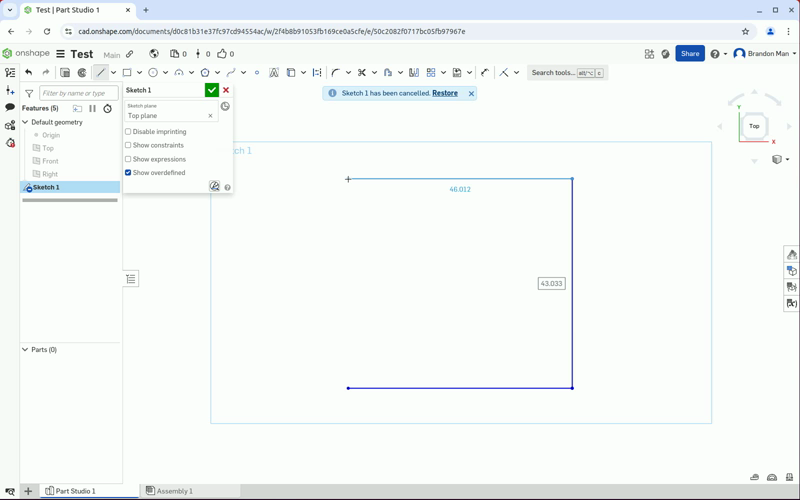
key_up(shift)
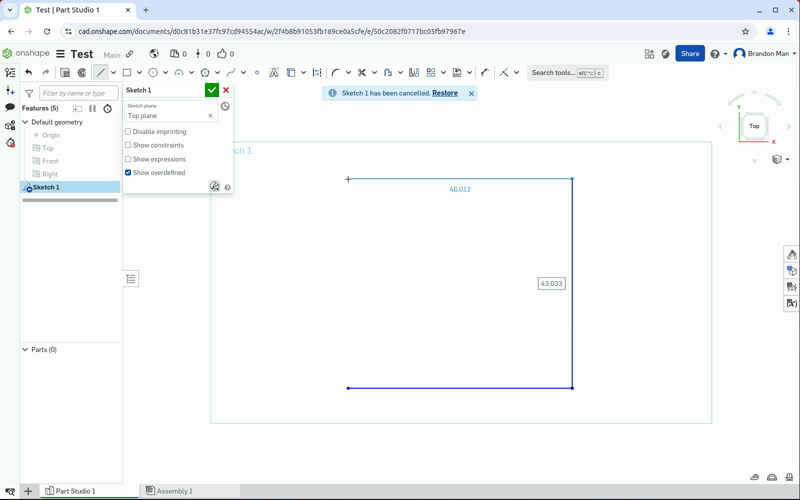
key_down(shift)
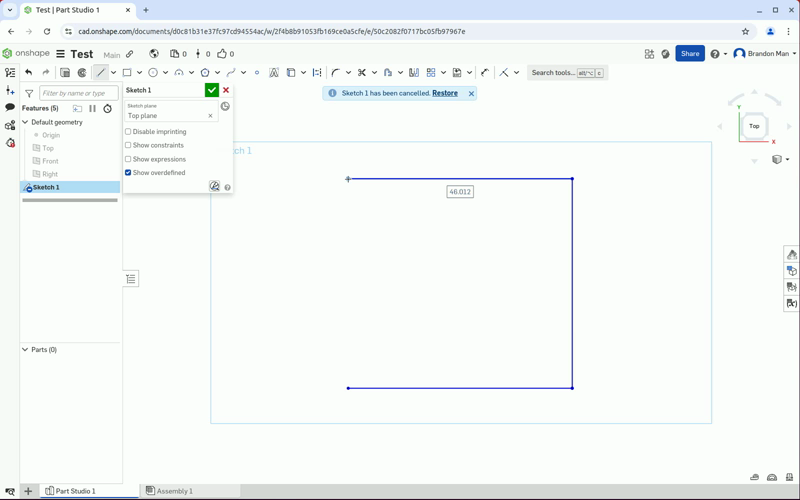
mouse_move(348, 388)
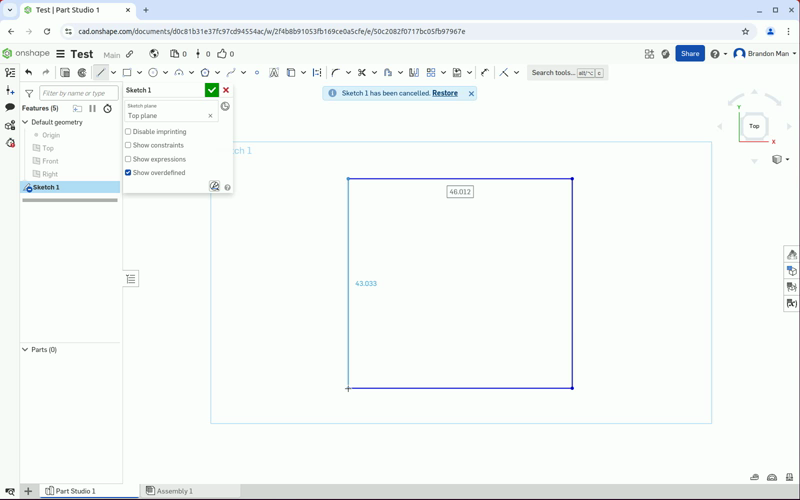
key_up(shift)
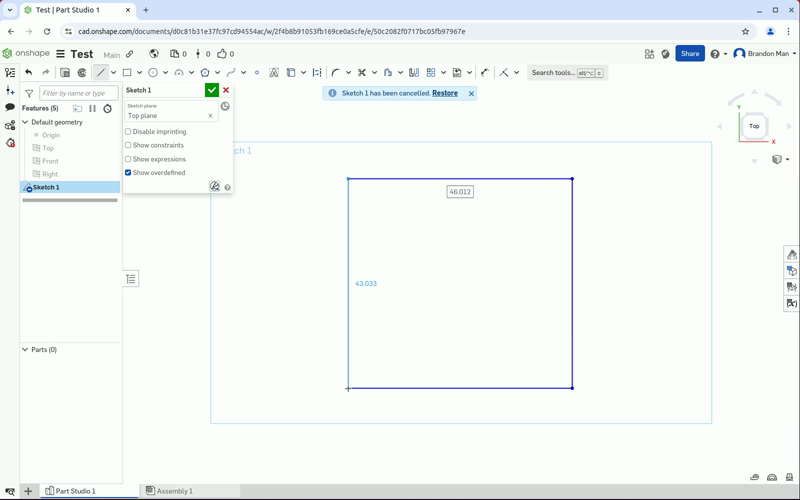
click(348, 388)
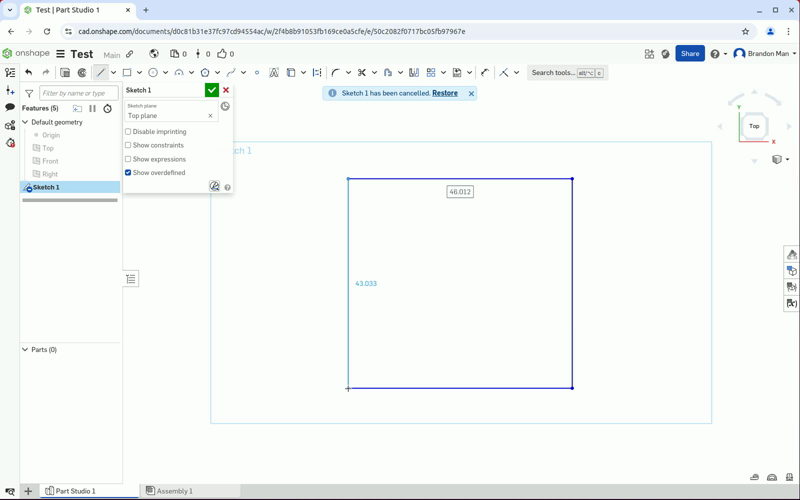
key(esc)
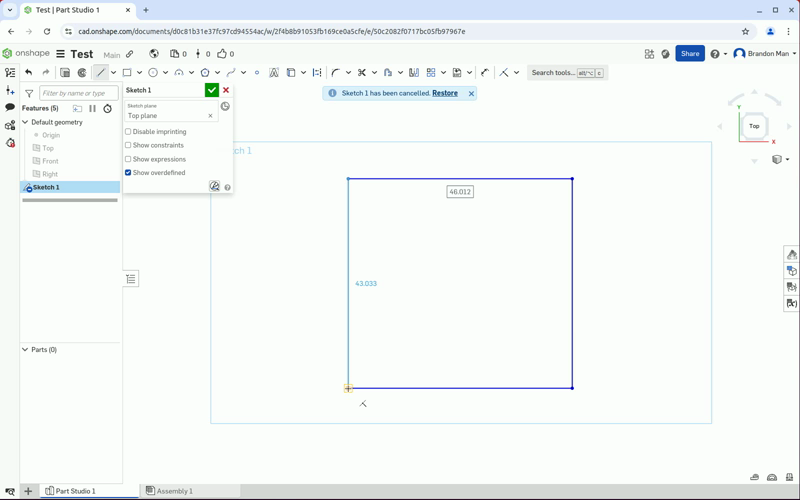
mouse_move(445, 312)
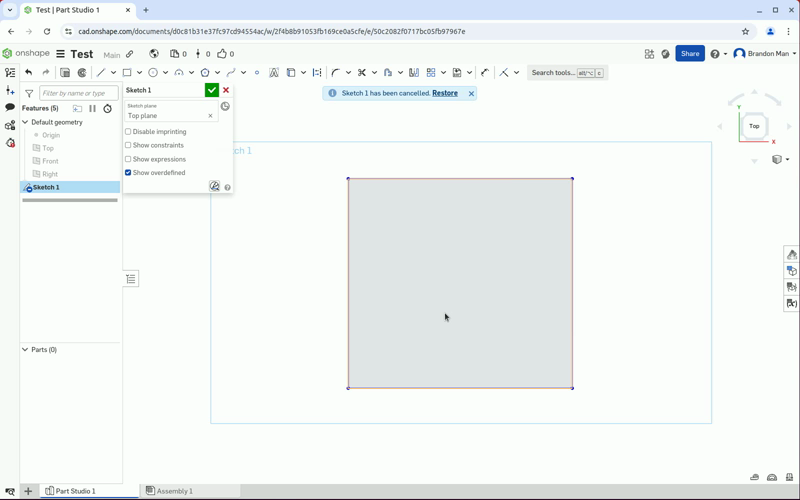
click(445, 312)
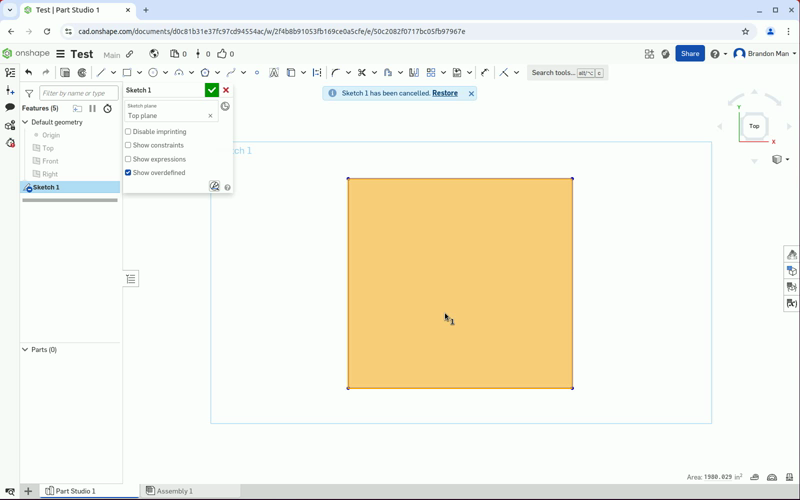
mouse_move(73, 352)
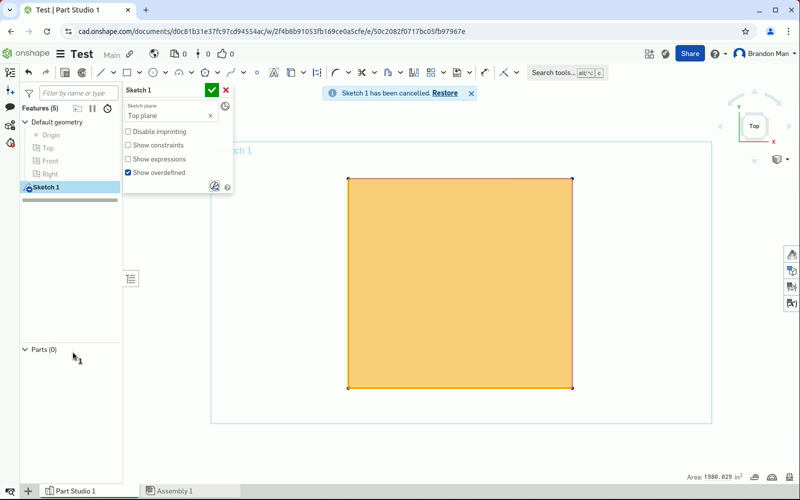
key(shift+y)
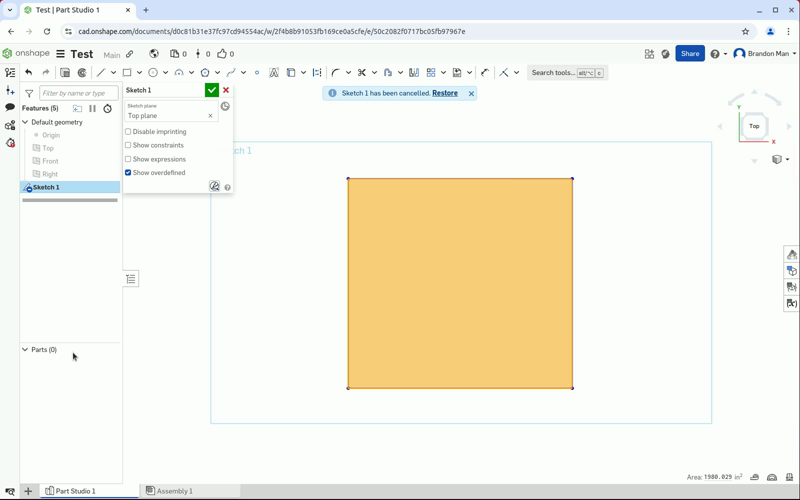
key(shift+e)
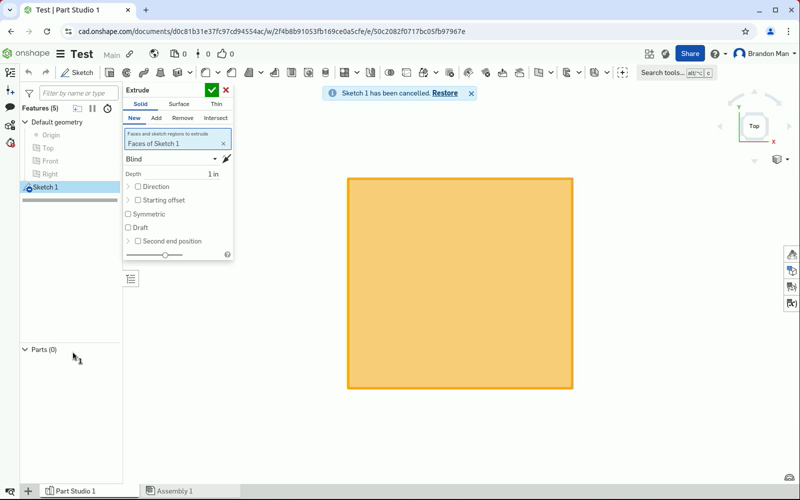
mouse_move(143, 106)
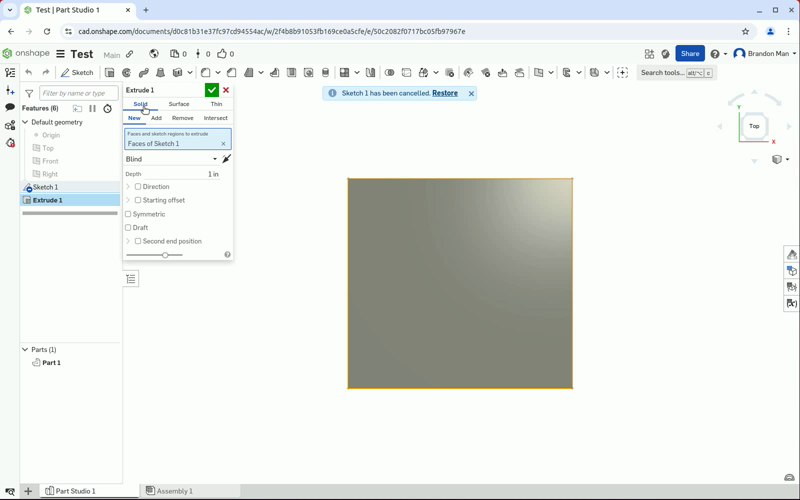
click(143, 106)
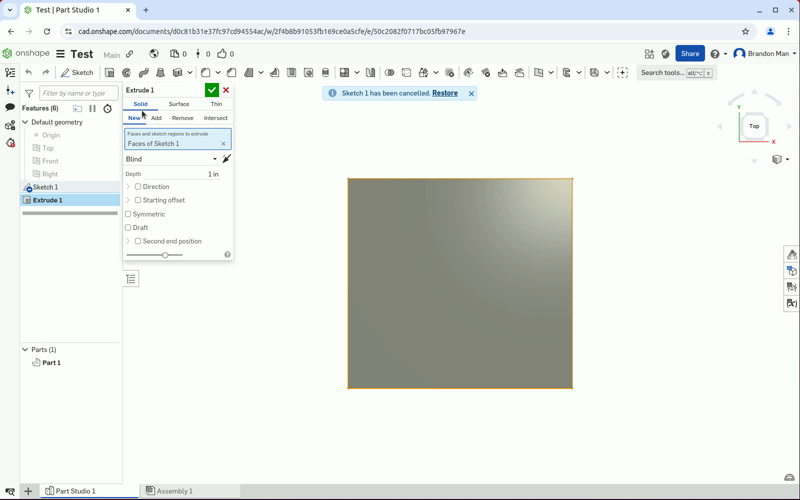
mouse_move(137, 120)
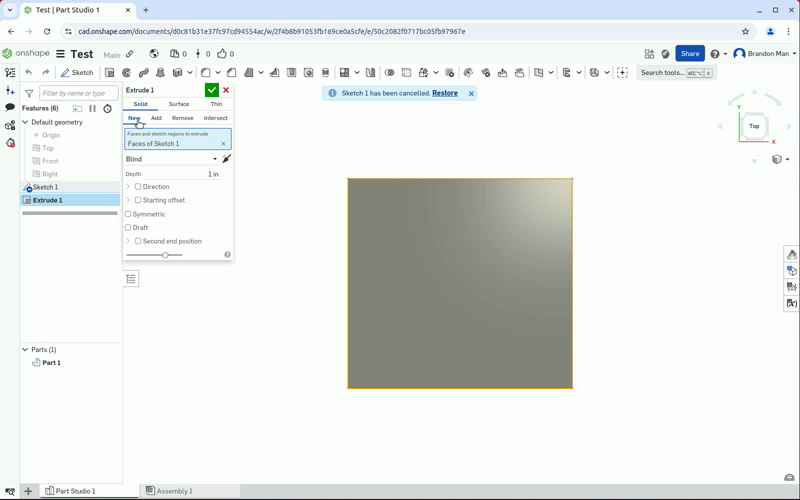
click(137, 120)
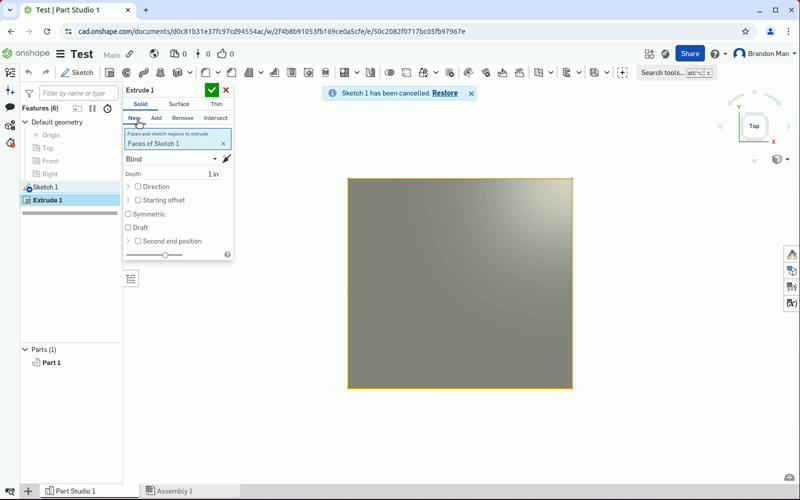
key(tab, 4)
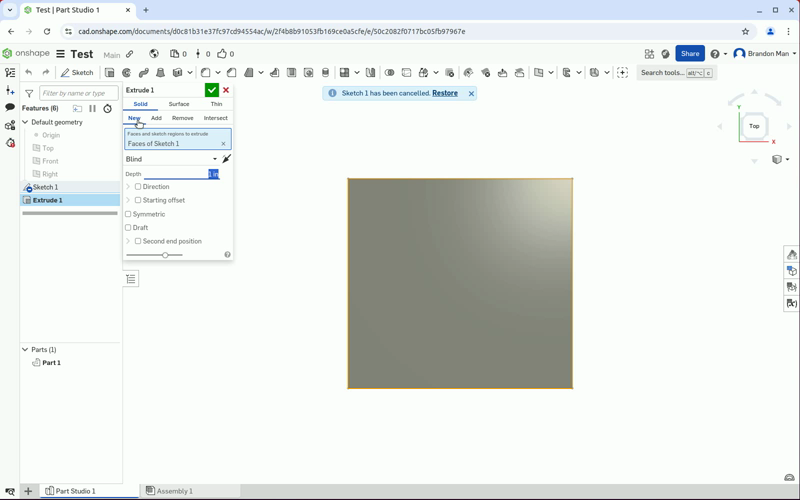
text(9.628)
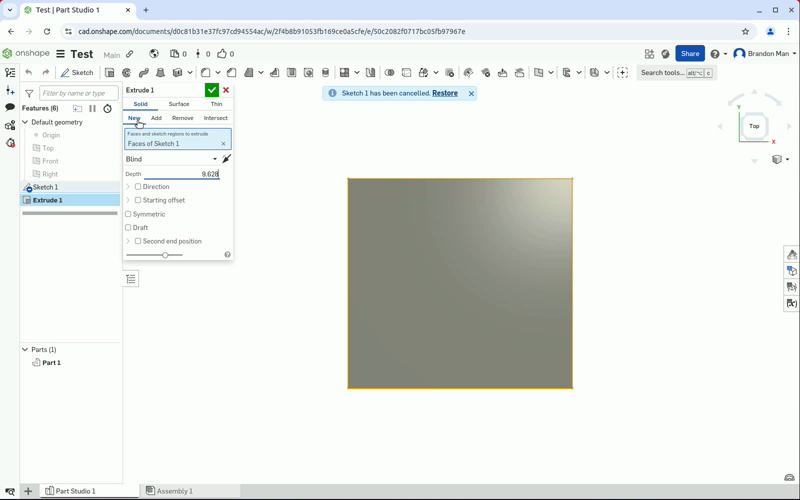
key(enter)
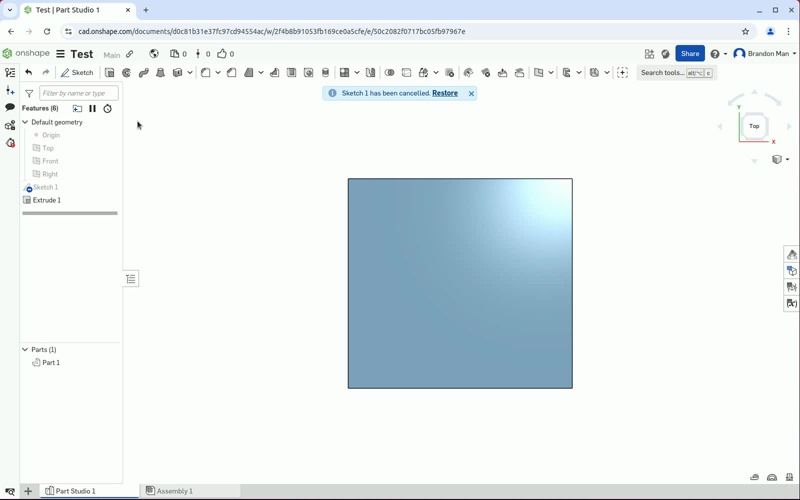
key(shift+h)
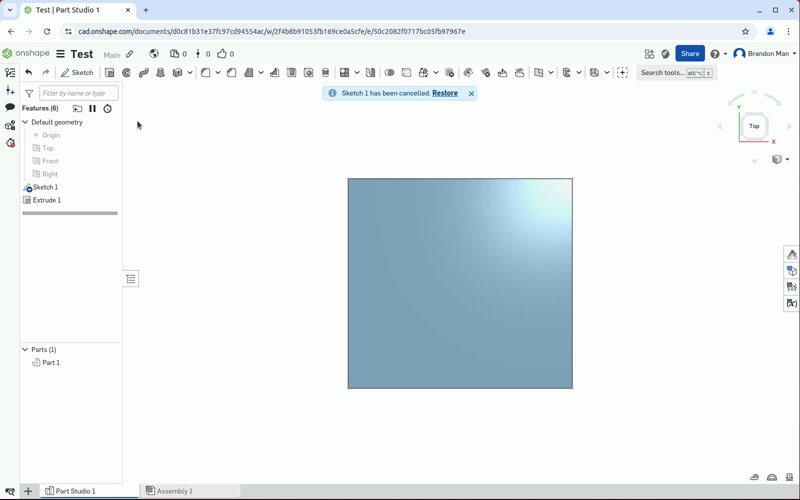
key(shift+h)
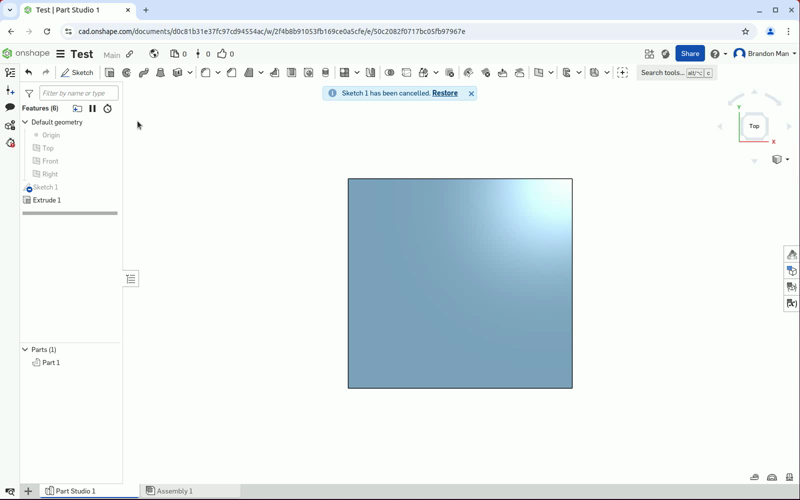
mouse_move(73, 189)
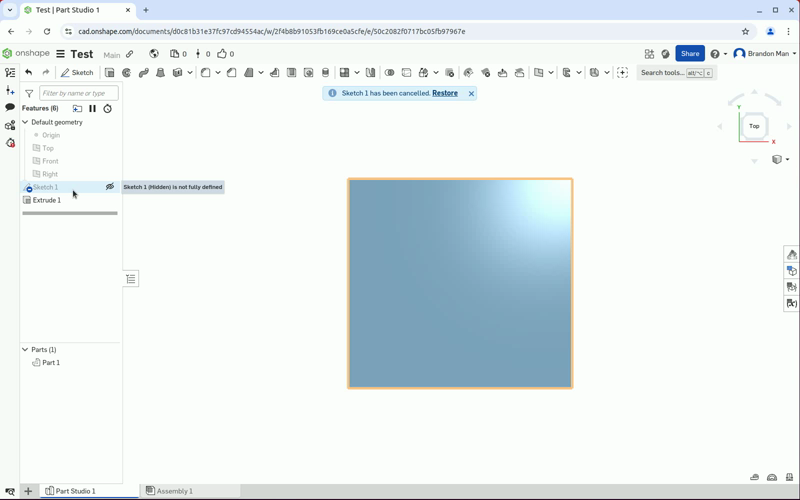
click(73, 189)
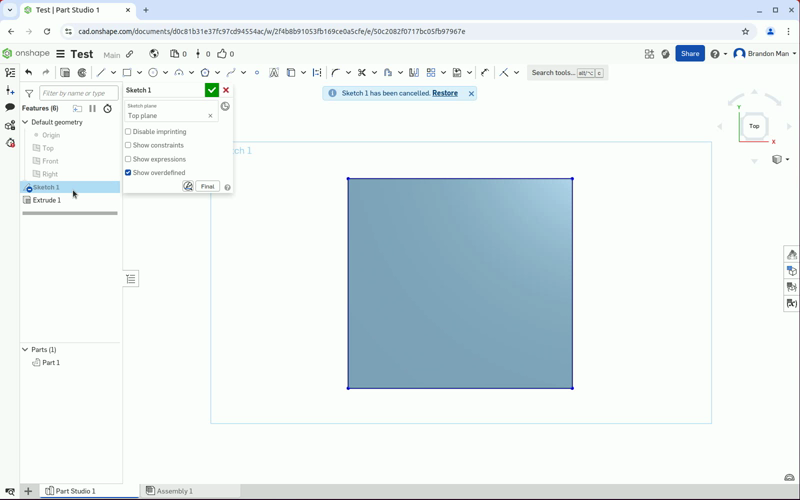
mouse_move(229, 92)
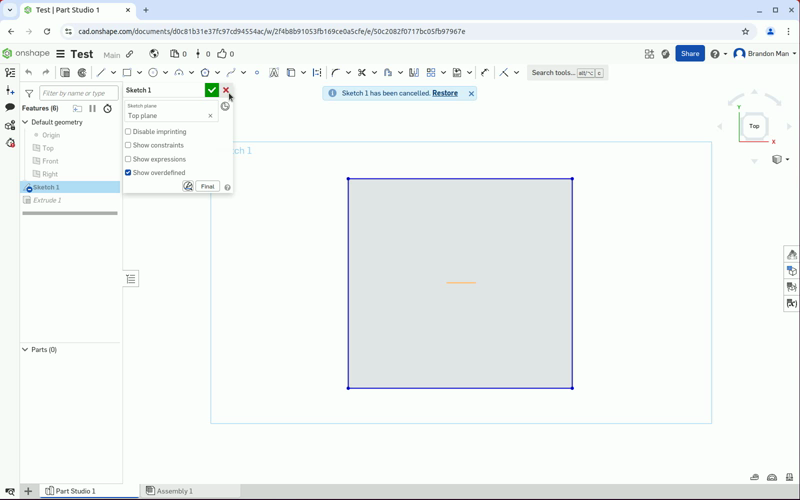
click(229, 92)
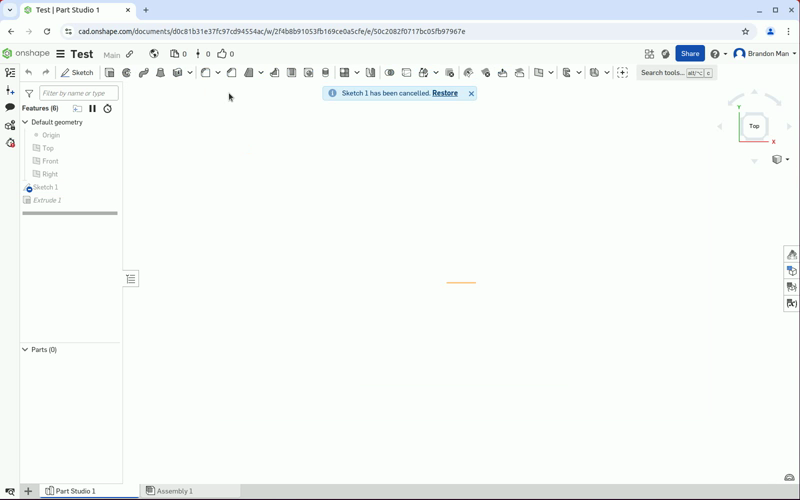
mouse_move(541, 75)
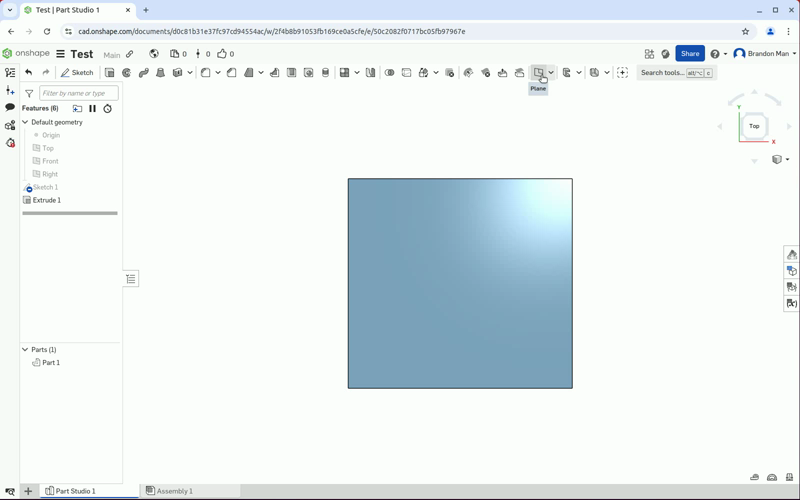
click(541, 75)
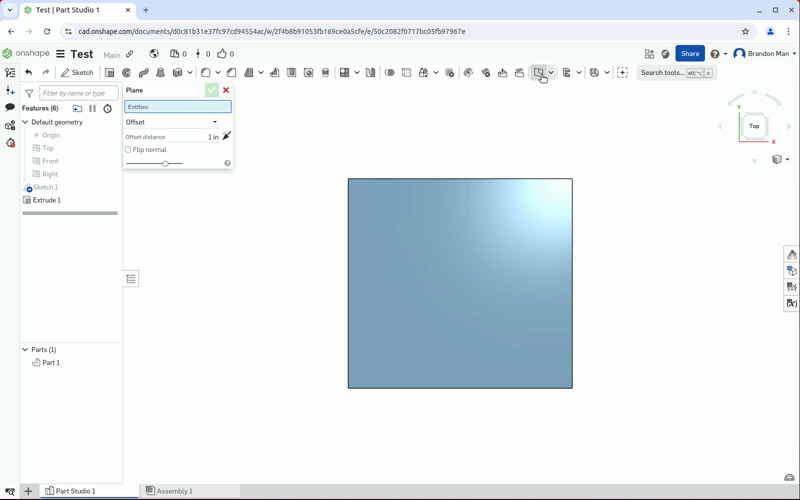
mouse_move(73, 150)
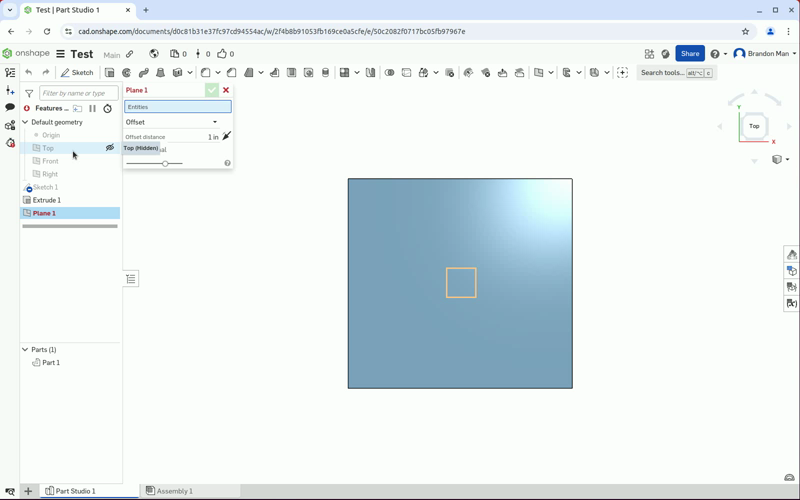
click(73, 150)
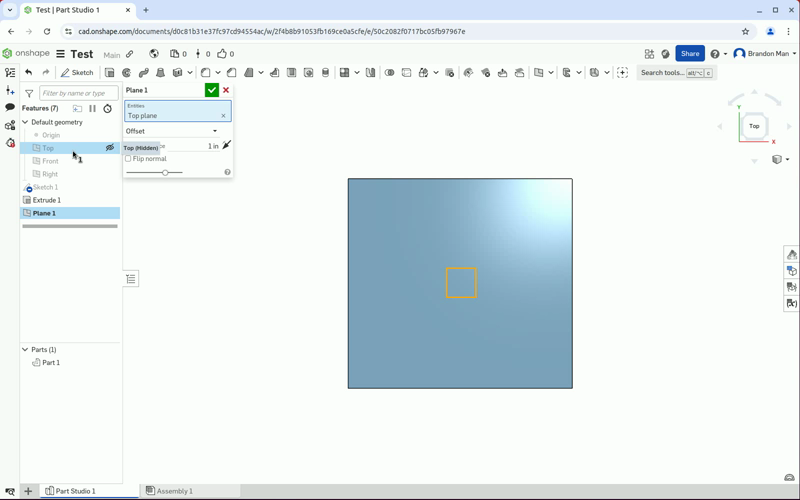
key(tab, 2)
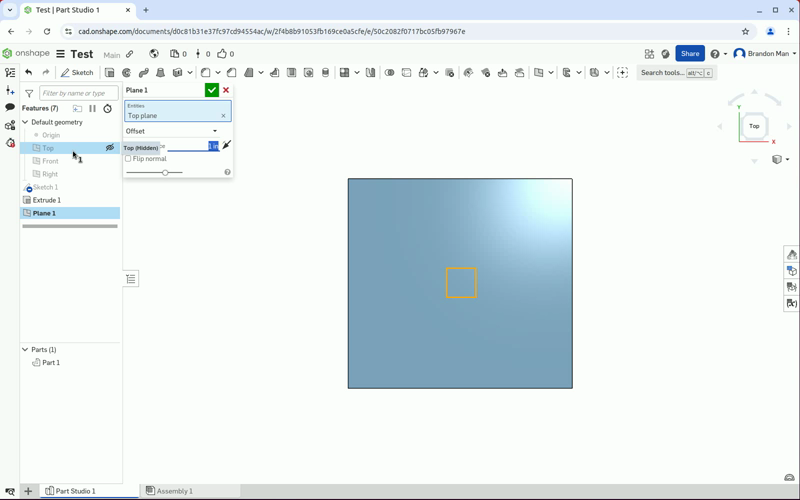
text(9.613)
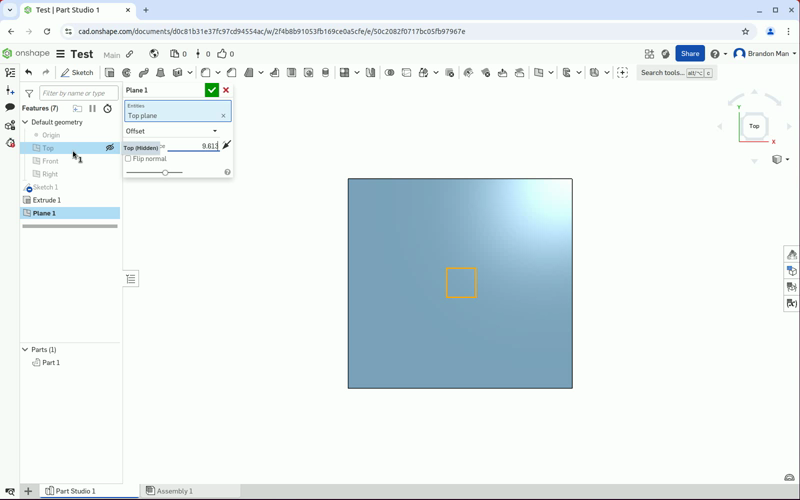
key(enter, 2)
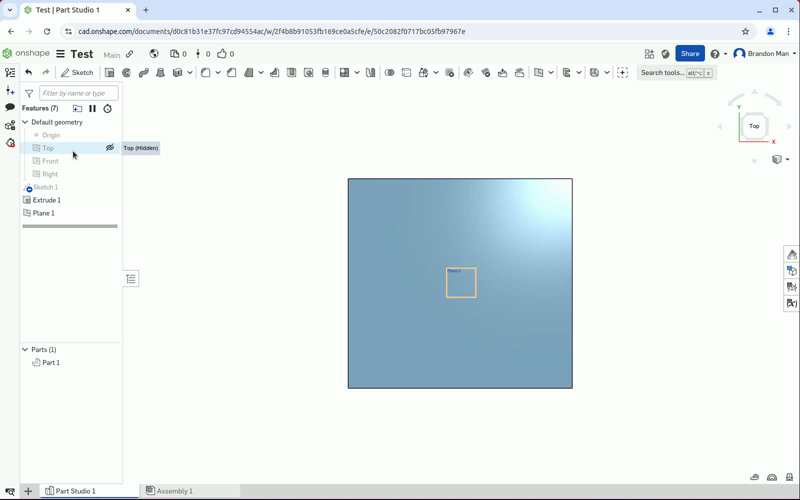
key(shift+s)
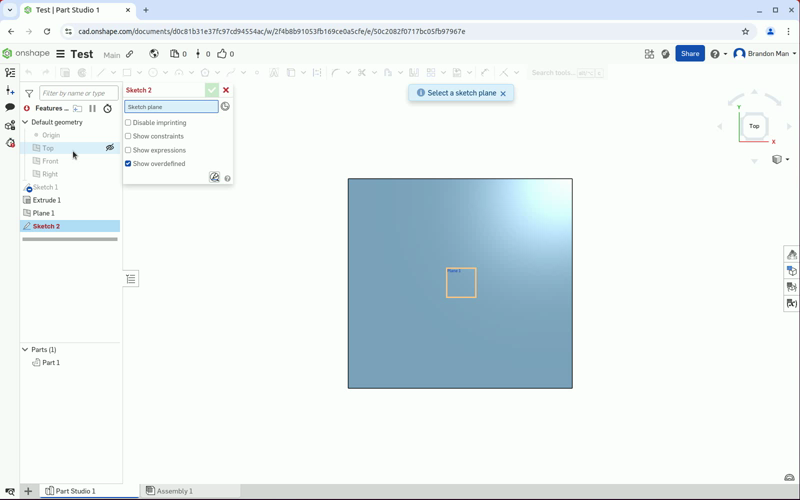
mouse_move(73, 215)
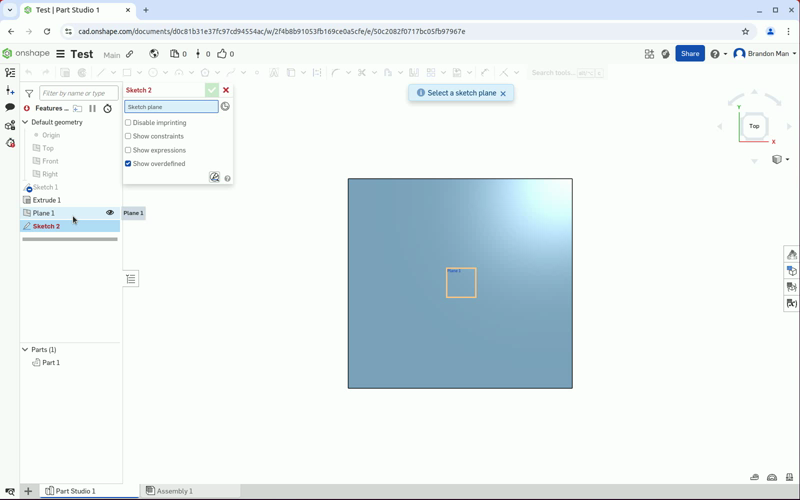
click(73, 215)
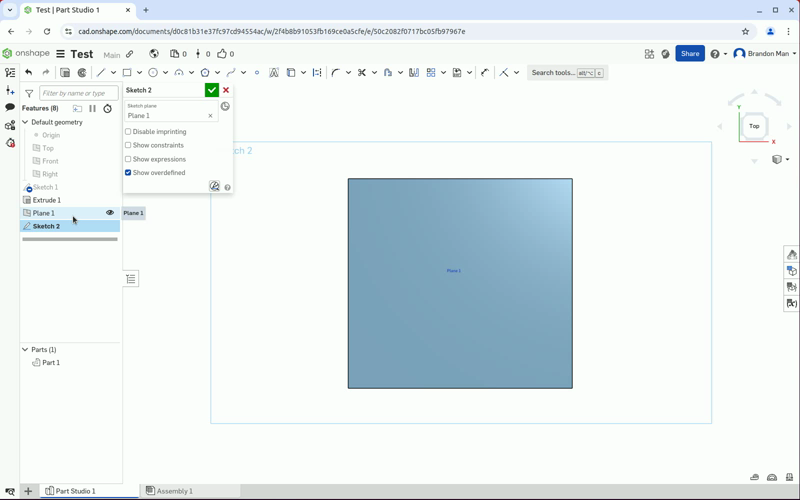
mouse_move(73, 352)
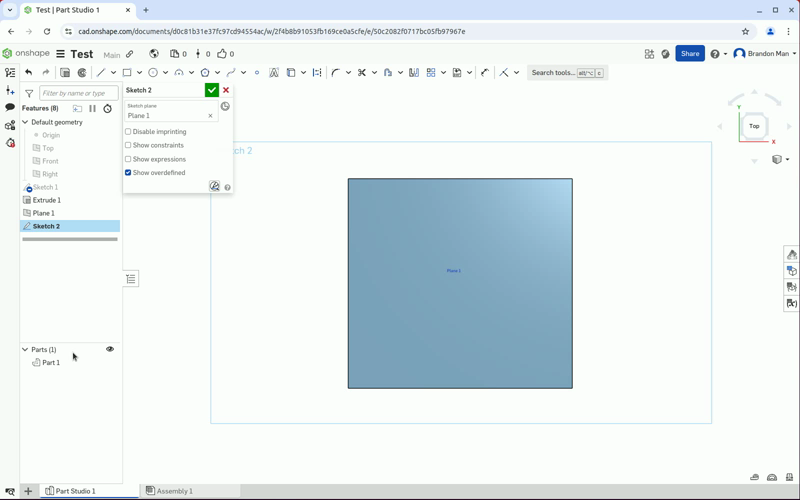
key(y)
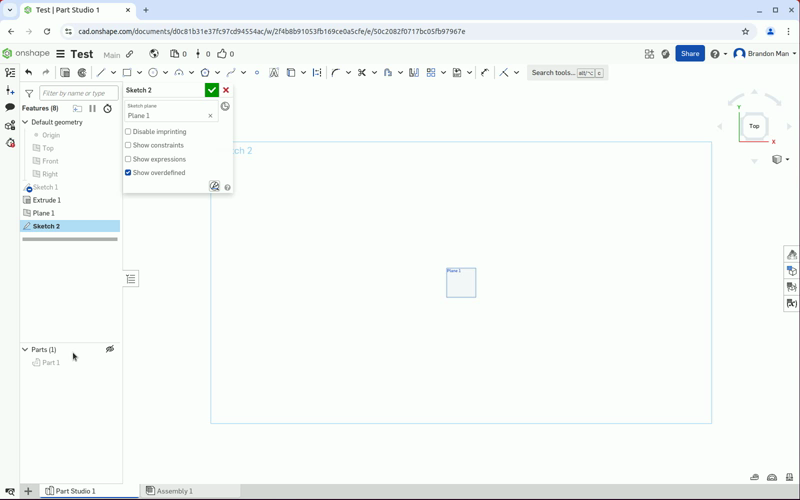
key(c)
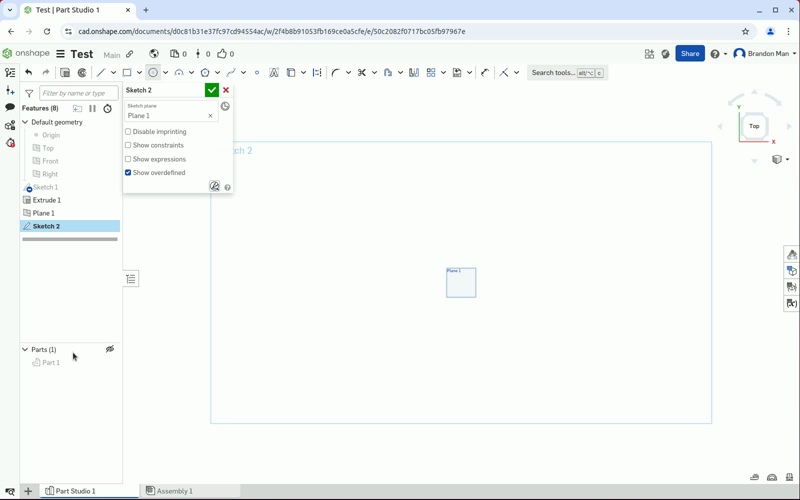
key_down(shift)
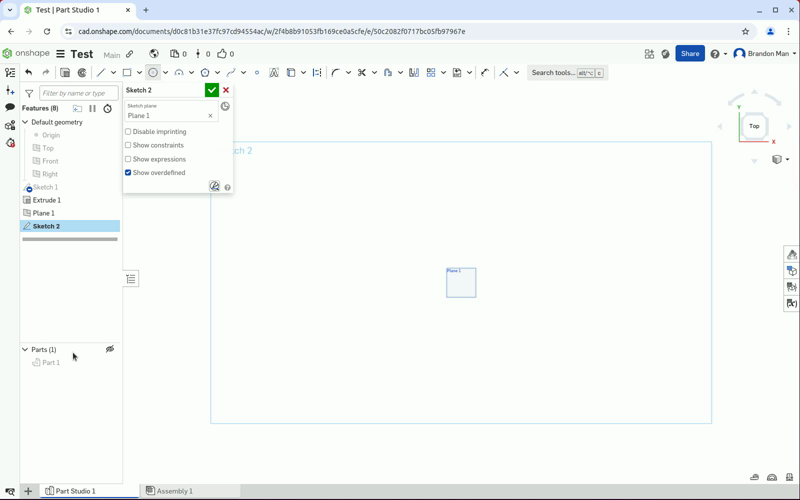
mouse_move(460, 282)
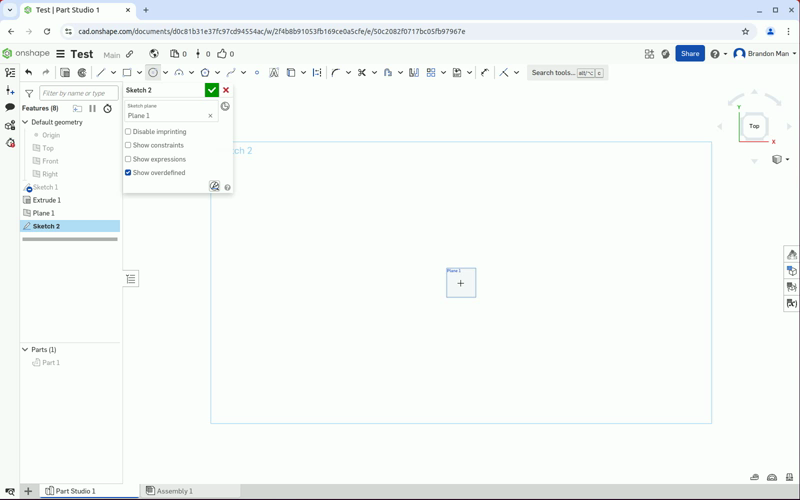
click(460, 282)
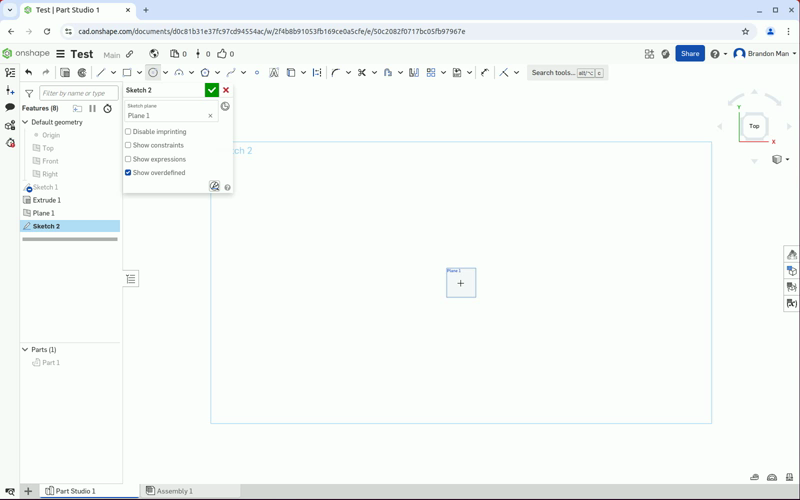
key_up(shift)
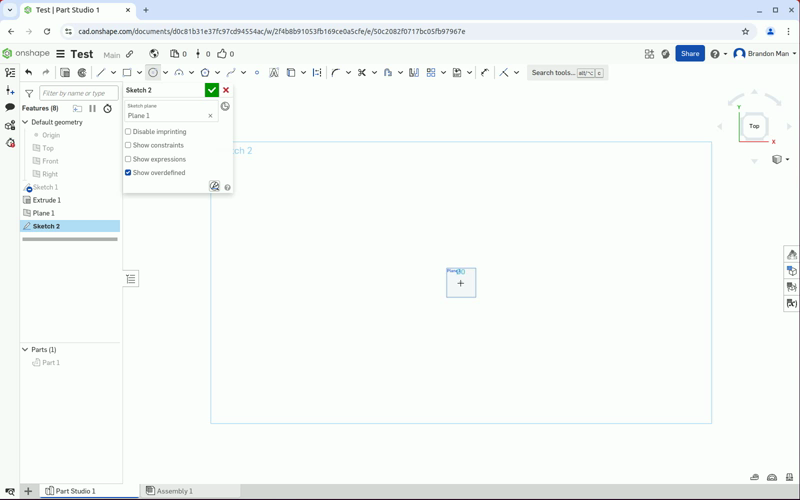
mouse_move(525, 282)
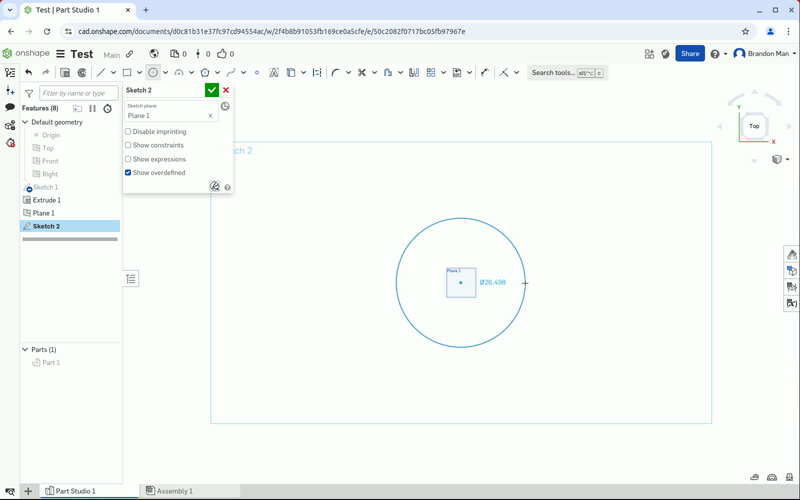
click(525, 282)
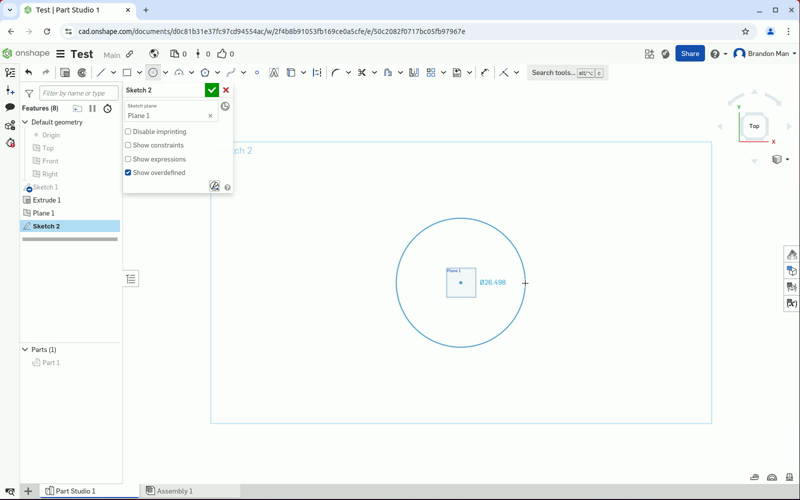
key(esc)
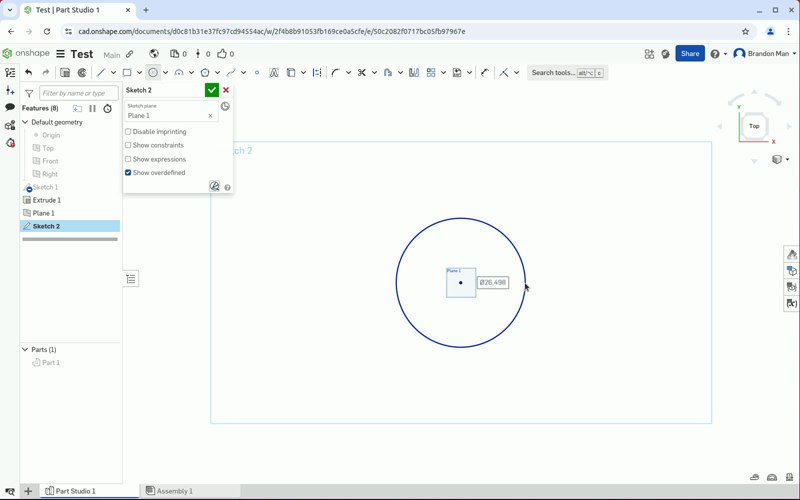
mouse_move(422, 274)
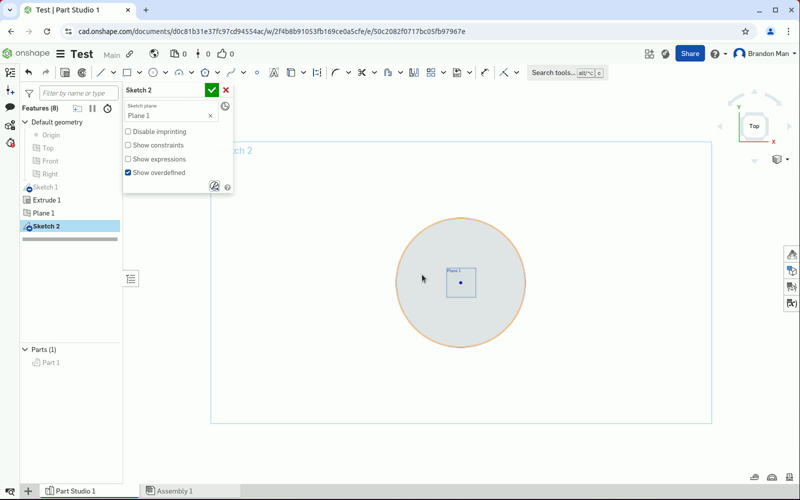
click(422, 274)
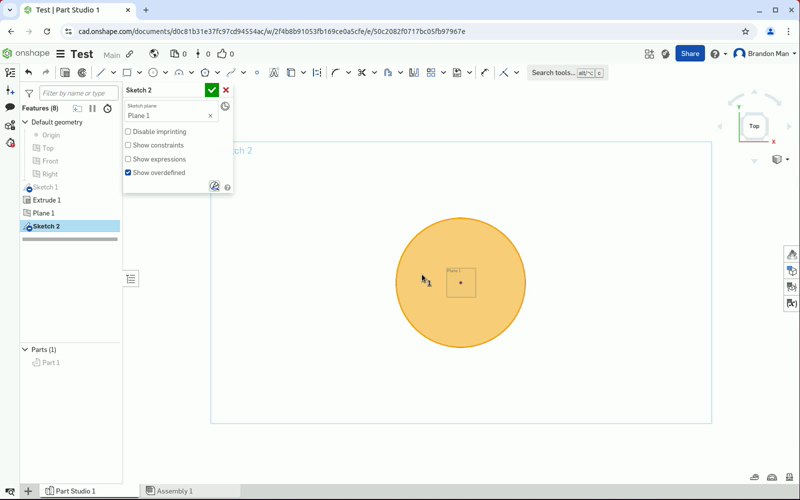
mouse_move(73, 352)
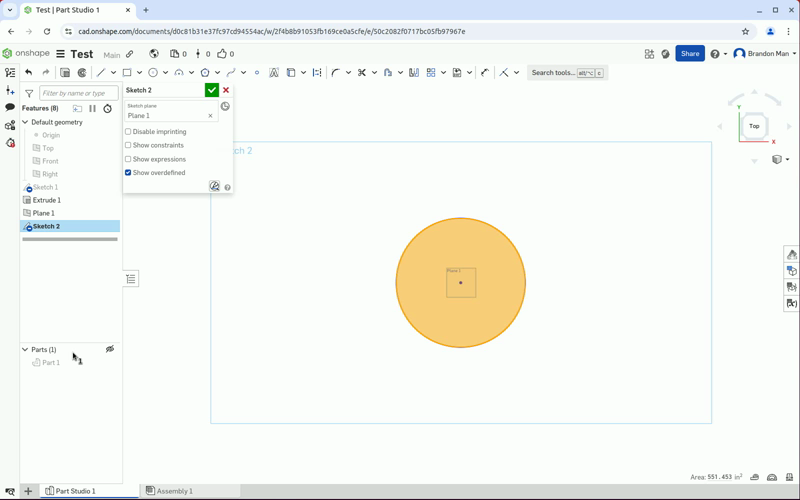
key(shift+y)
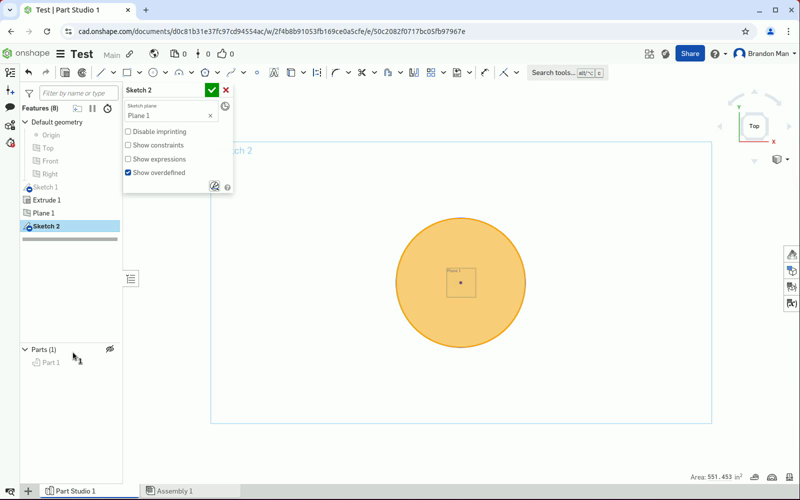
key(shift+e)
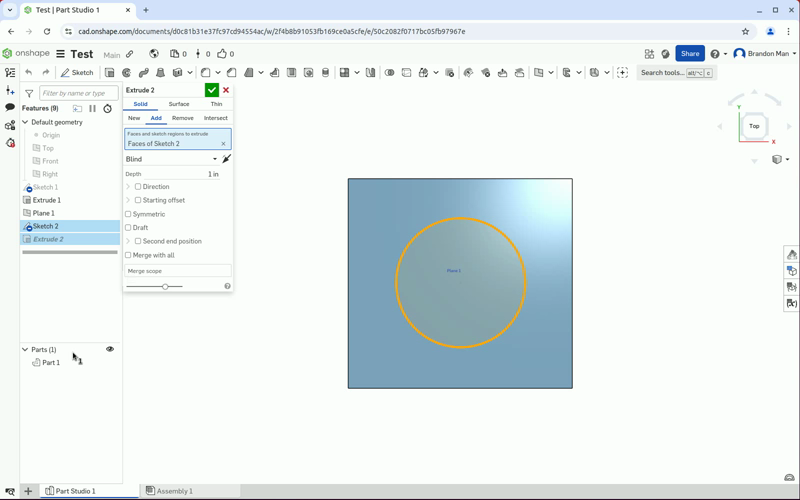
mouse_move(143, 106)
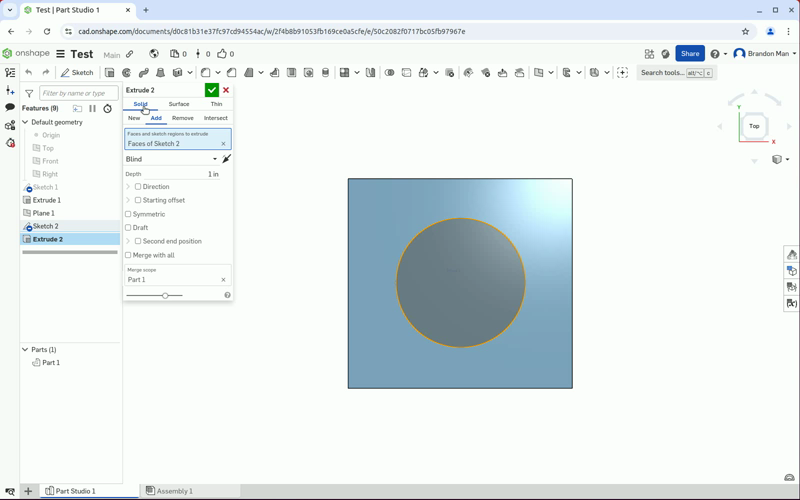
click(143, 106)
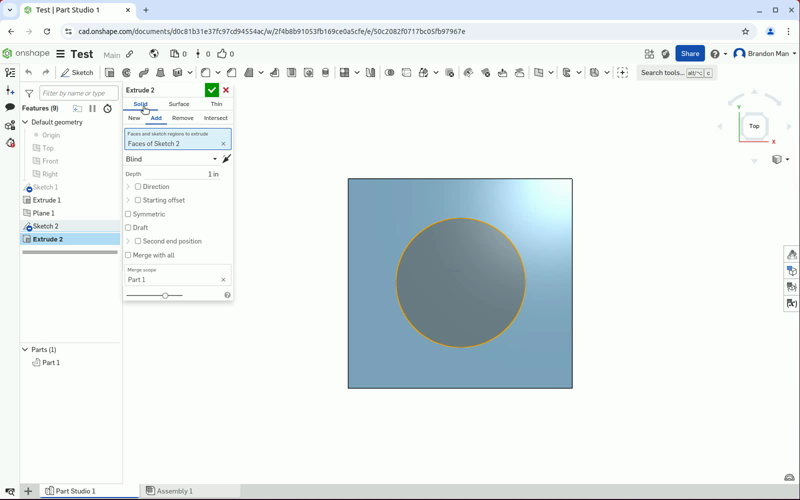
mouse_move(186, 120)
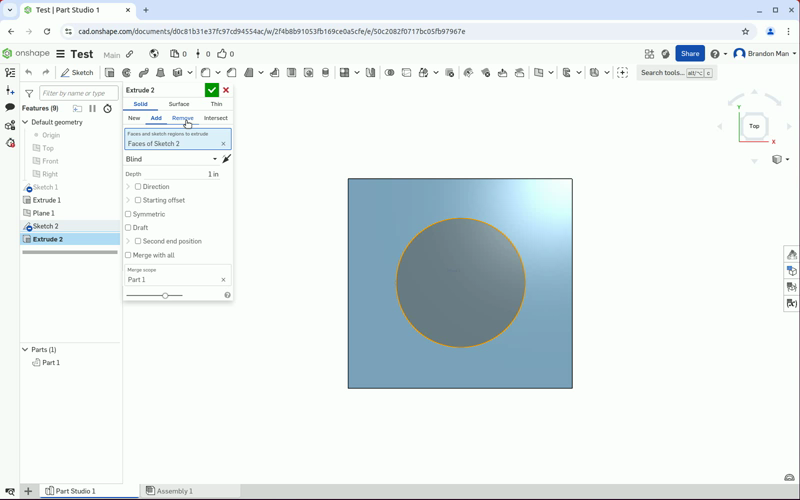
click(186, 120)
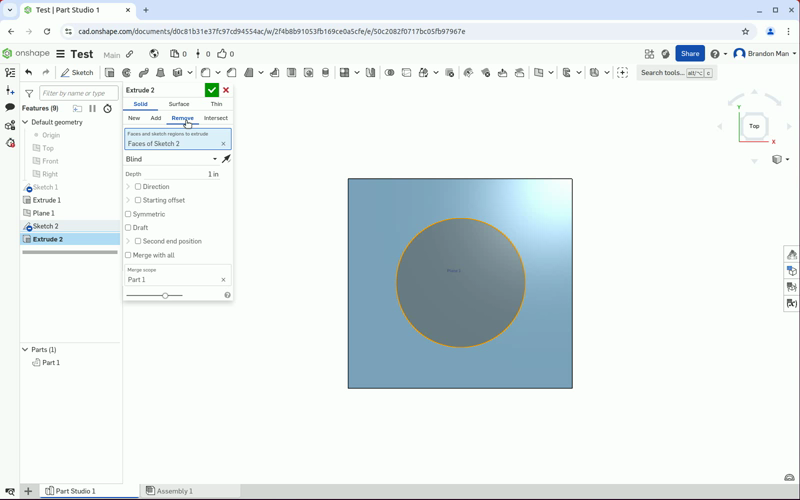
key(tab, 4)
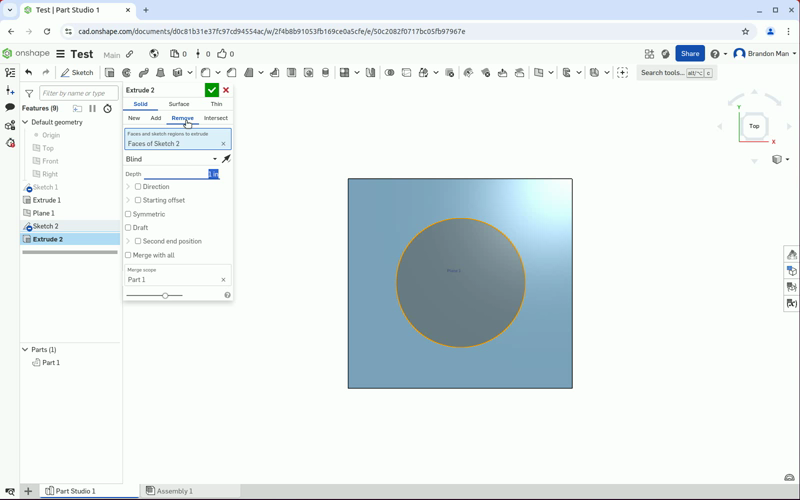
text(19.257)
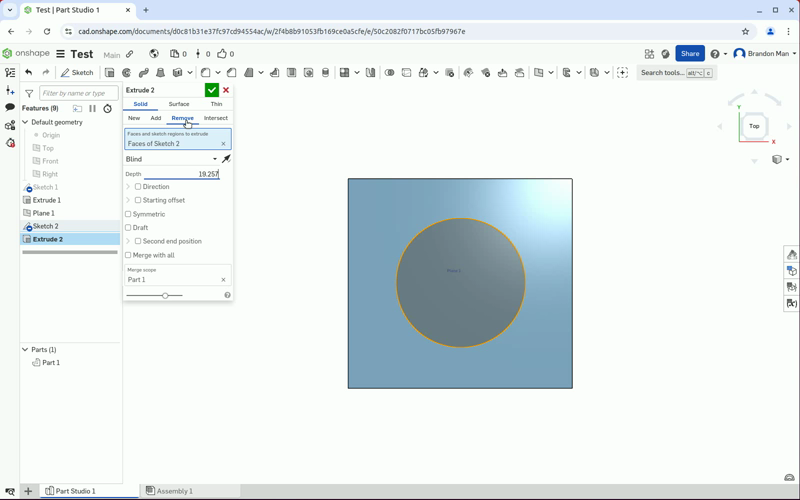
key(tab, 6)
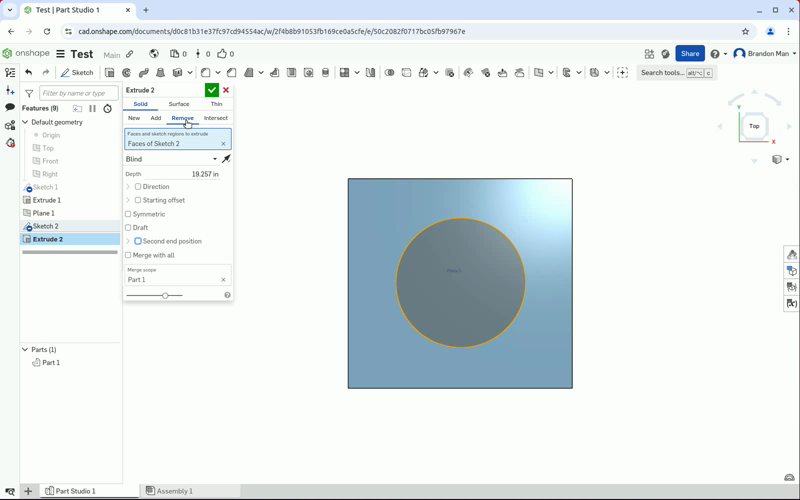
key(space)
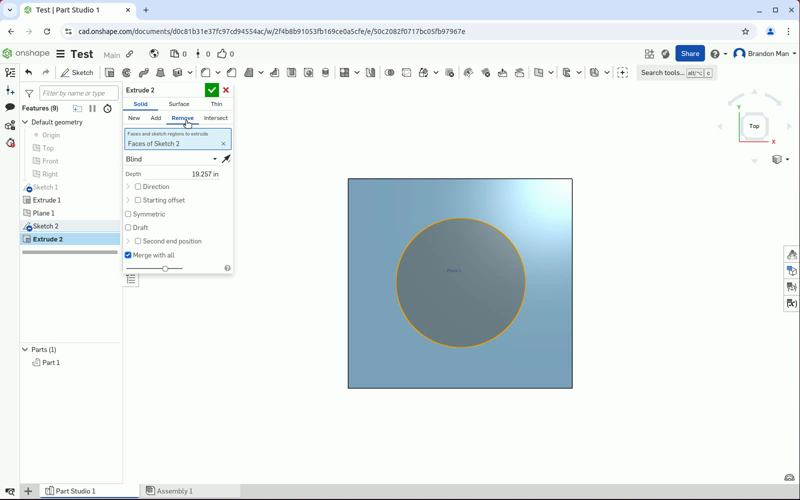
key(enter)
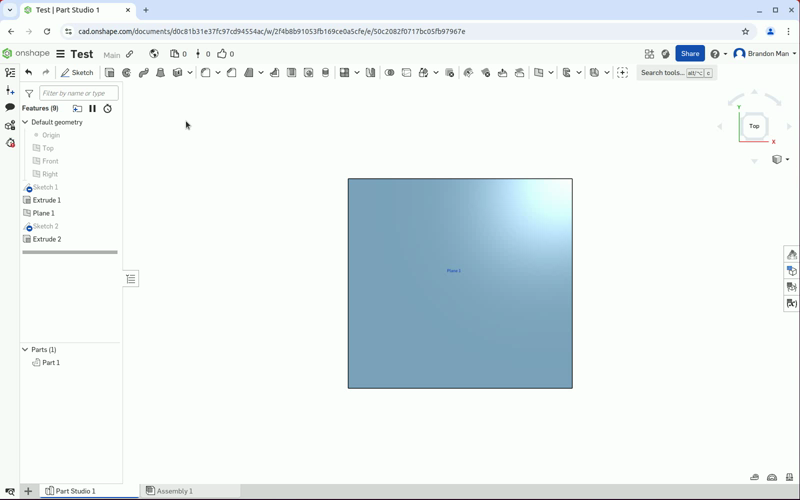
key(shift+h)
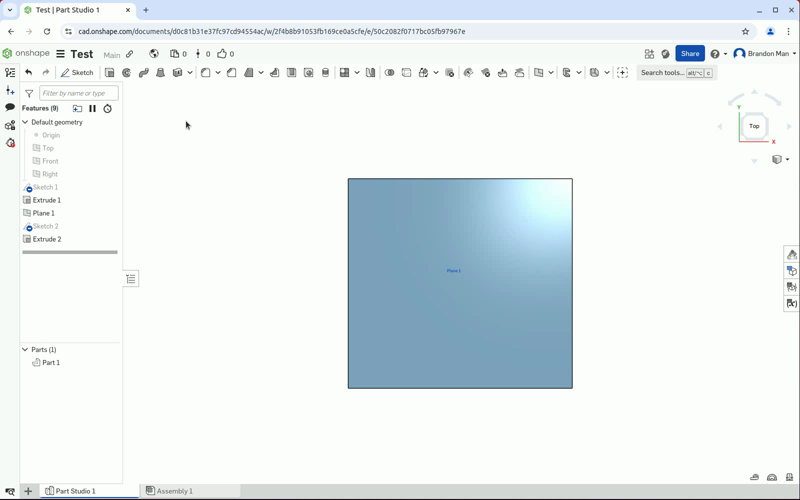
key(shift+h)
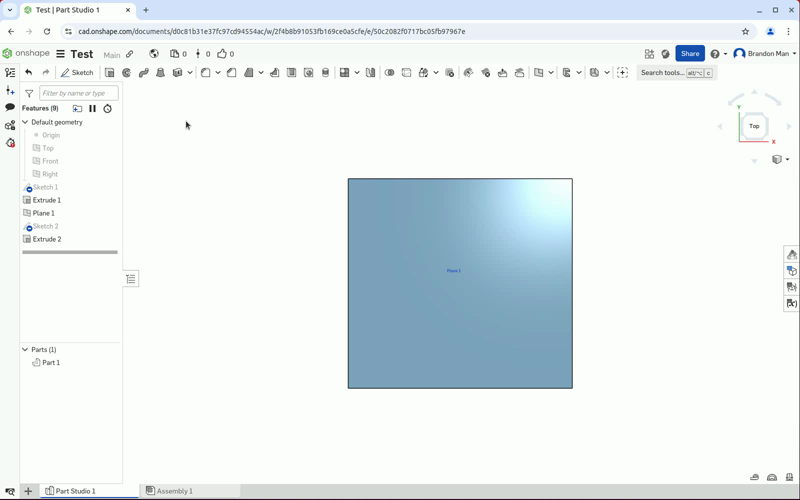
key(shift+7)
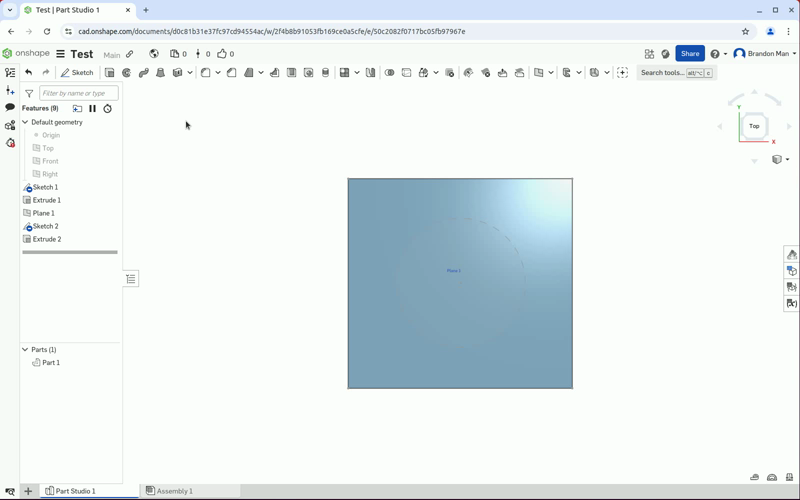
key(up, 3)
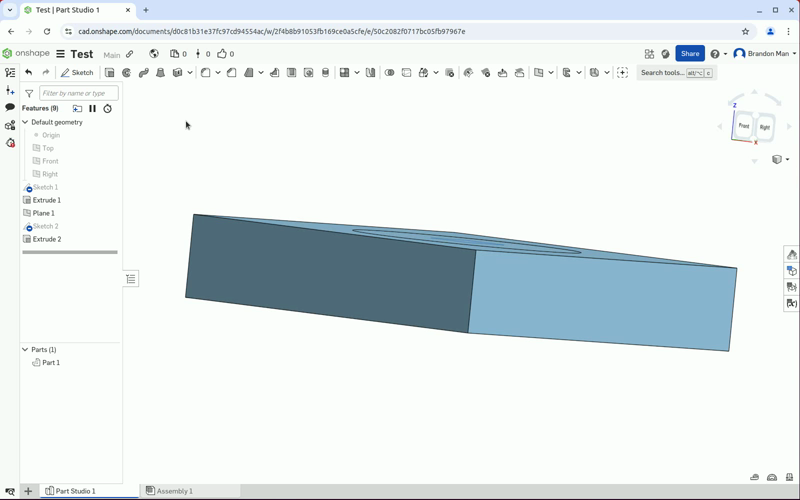
key(left, 3)
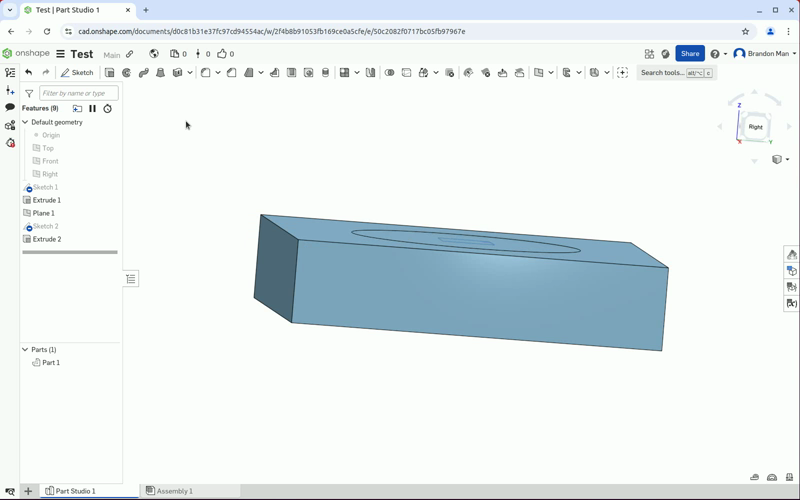
key(right, 3)
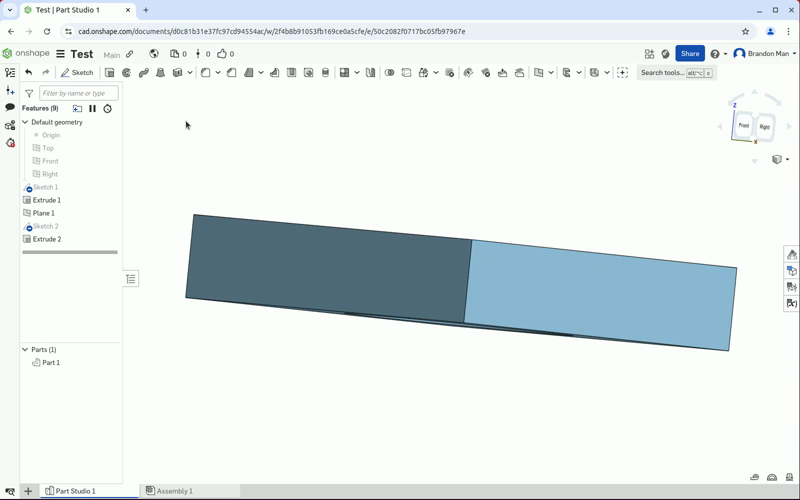
key(down, 3)
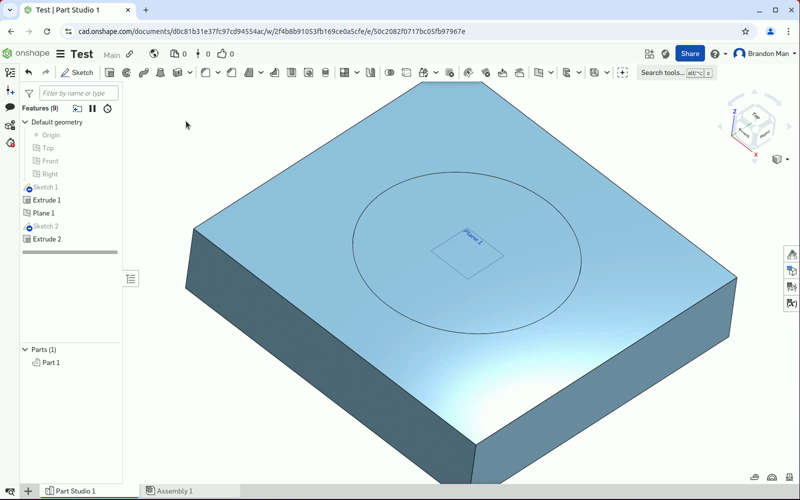
mouse_move(73, 189)
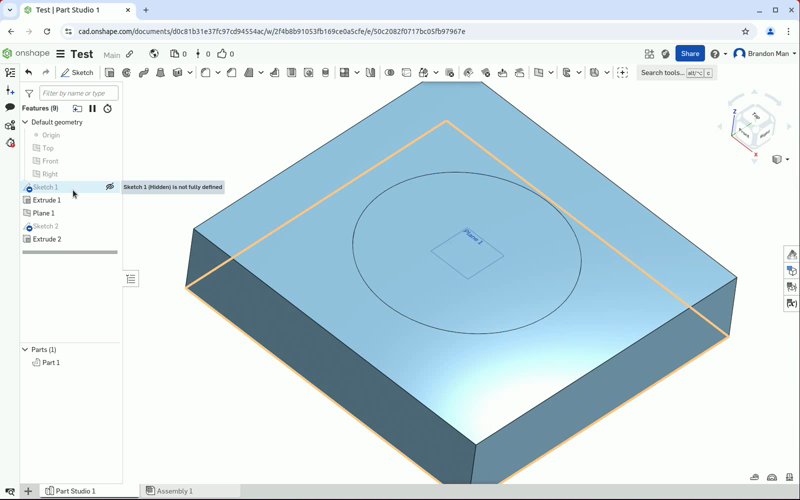
click(73, 189)